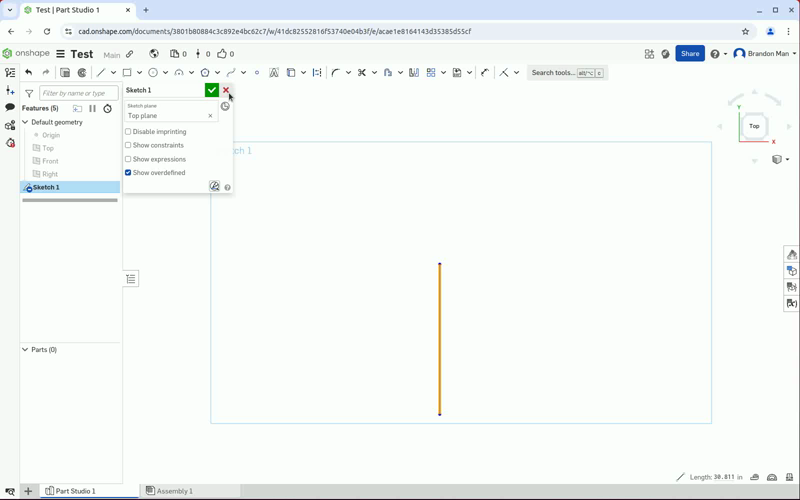
key(shift+h)
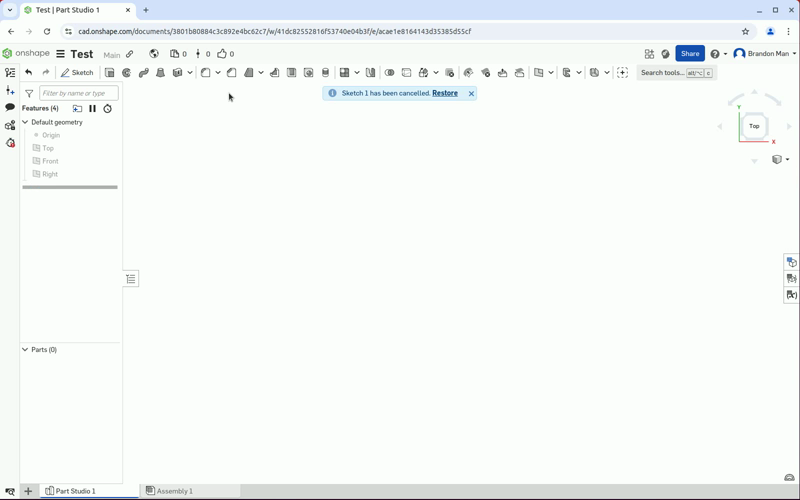
mouse_move(73, 352)
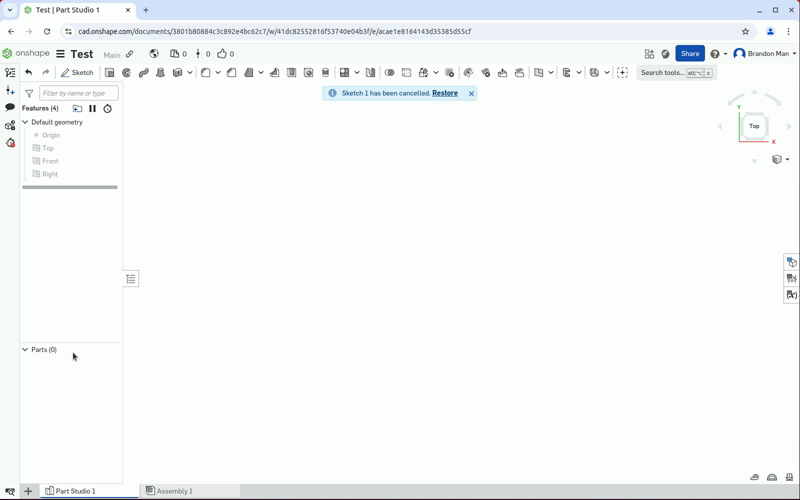
key(y)
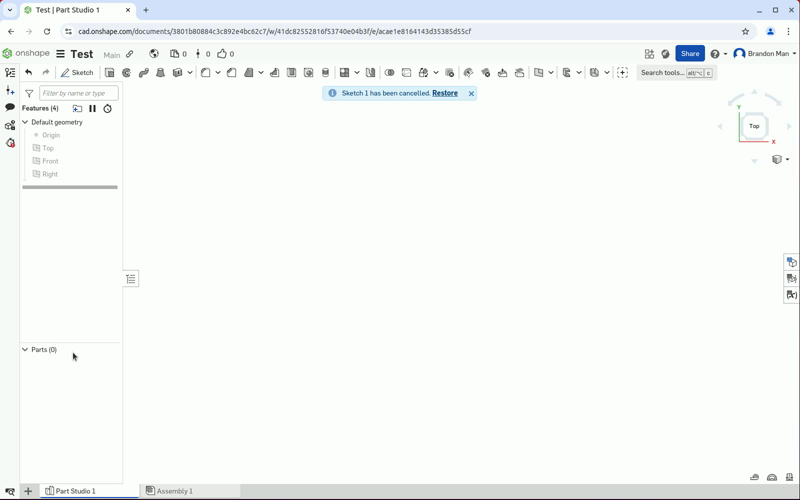
key(shift+p)
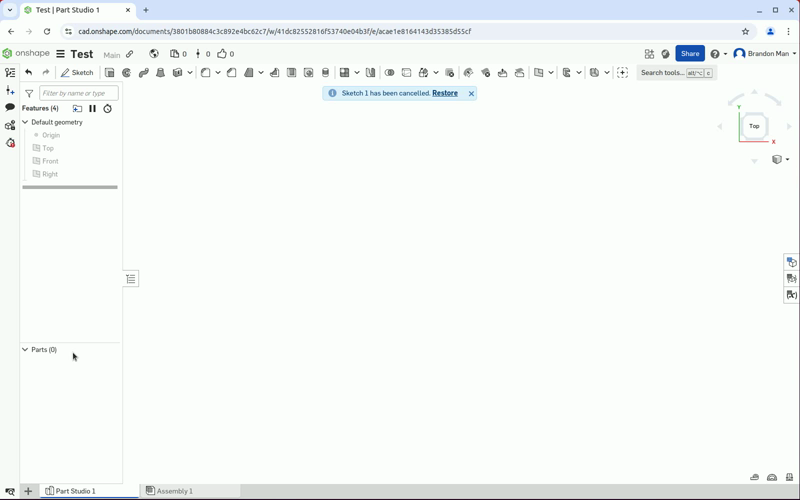
key(space)
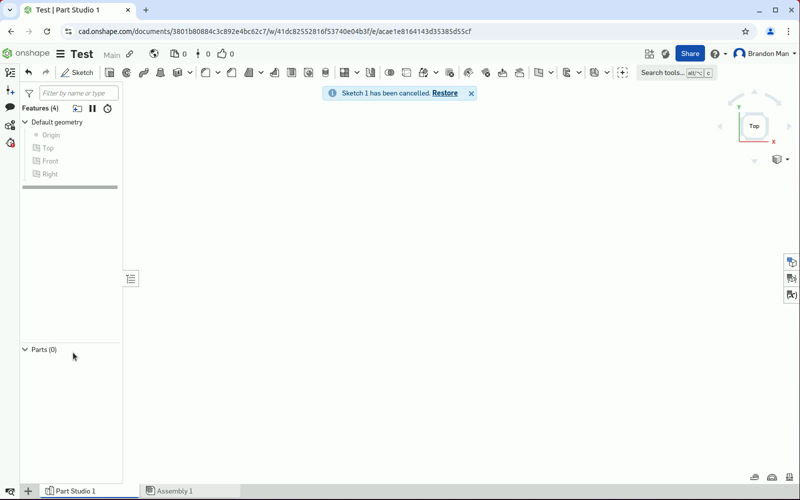
key_down(shift)
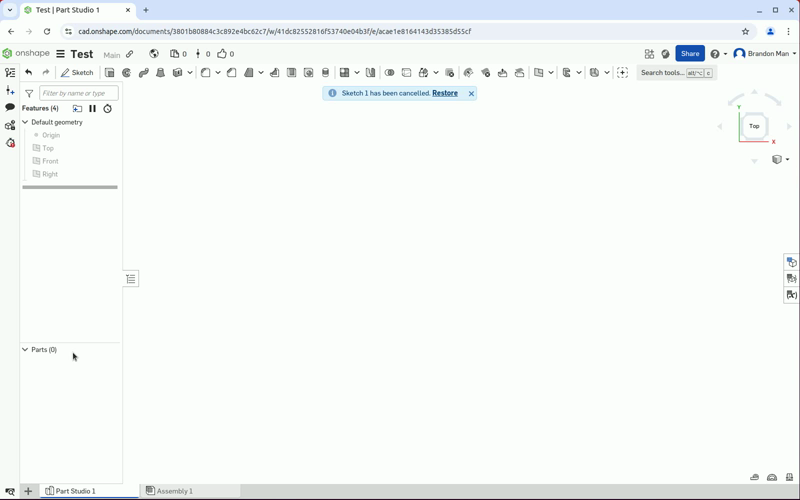
key(up)
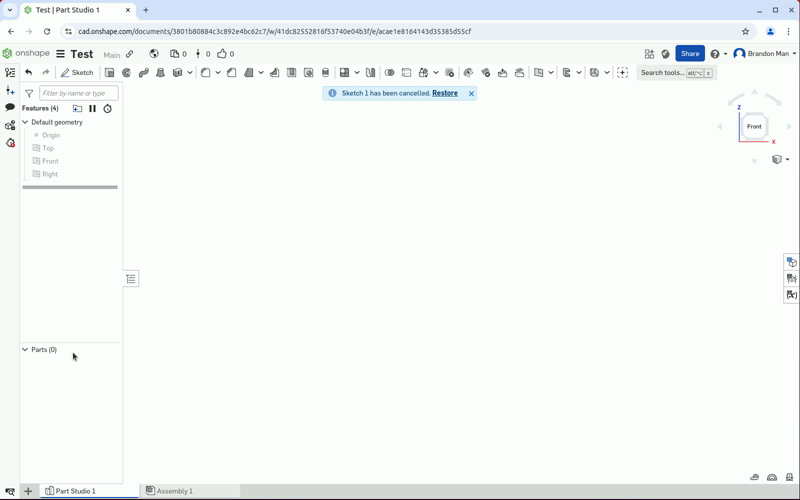
key_up(shift)
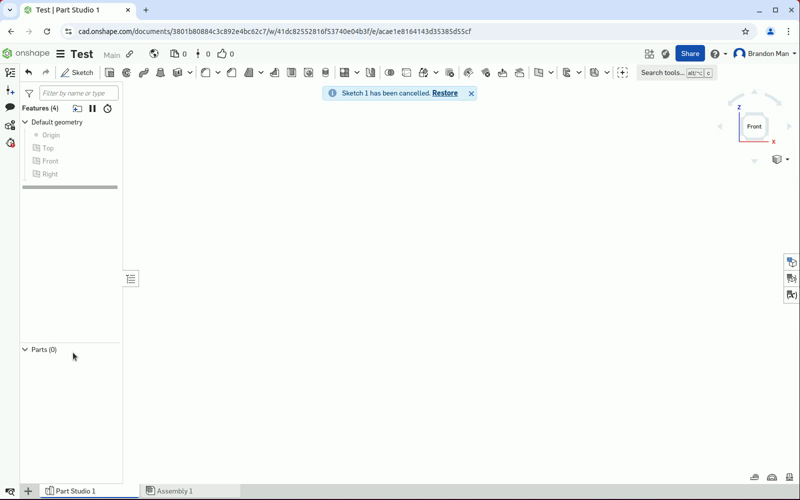
mouse_move(73, 352)
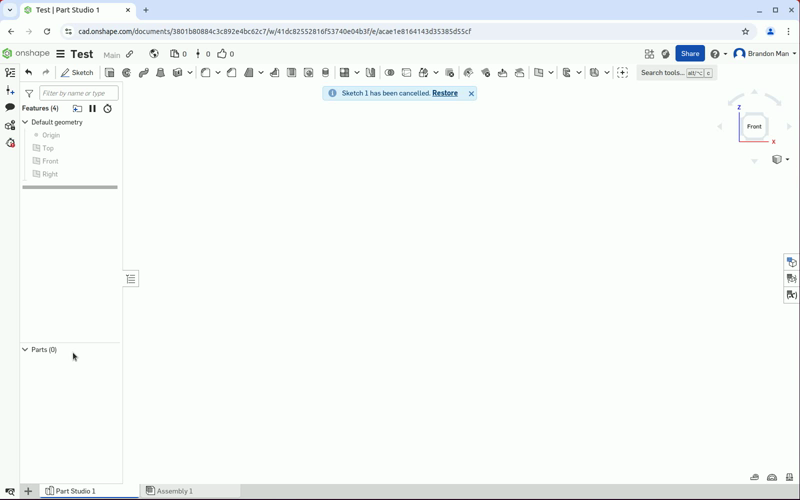
key(shift+y)
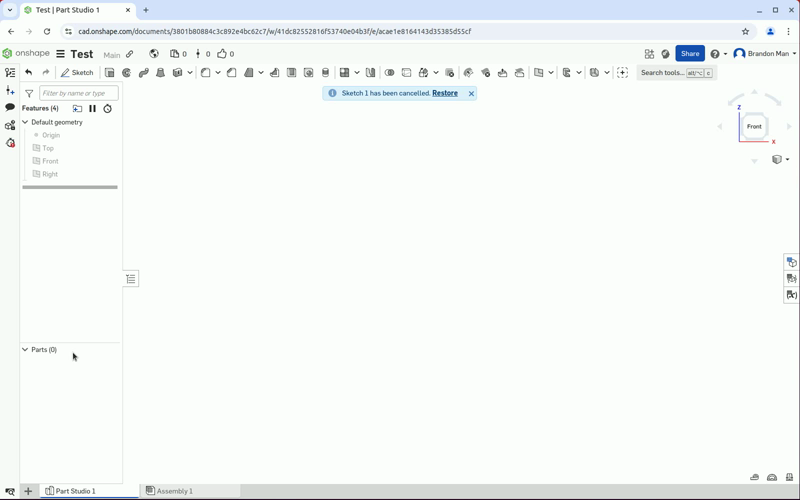
key(shift+s)
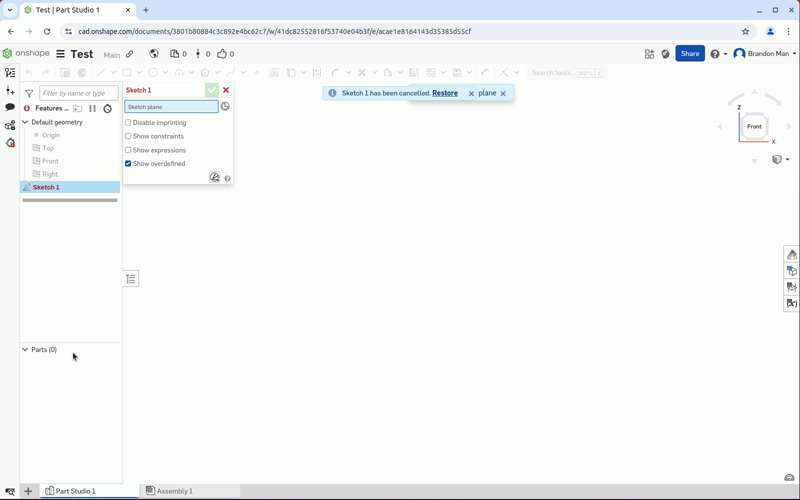
mouse_move(73, 163)
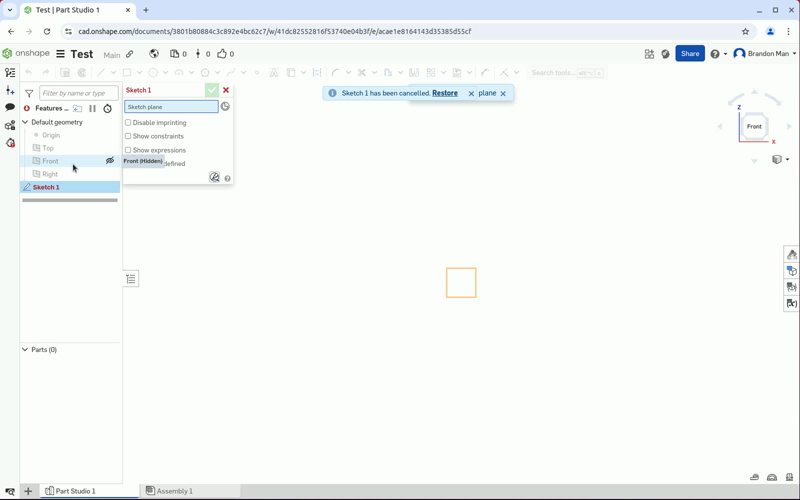
click(73, 163)
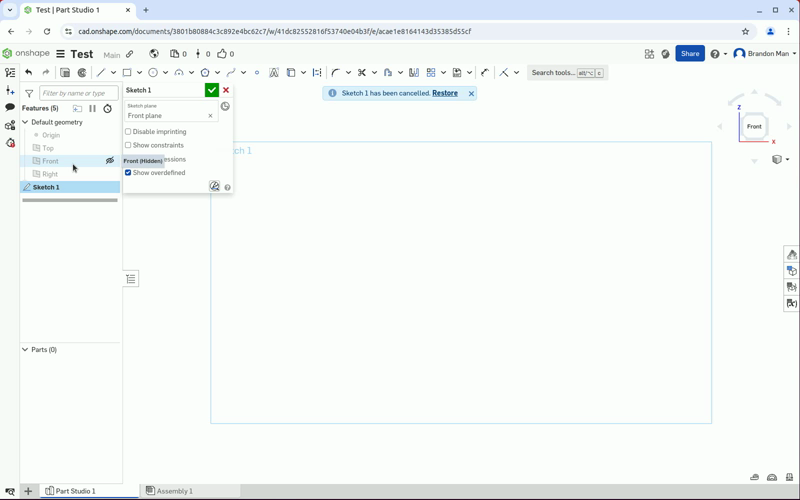
mouse_move(73, 352)
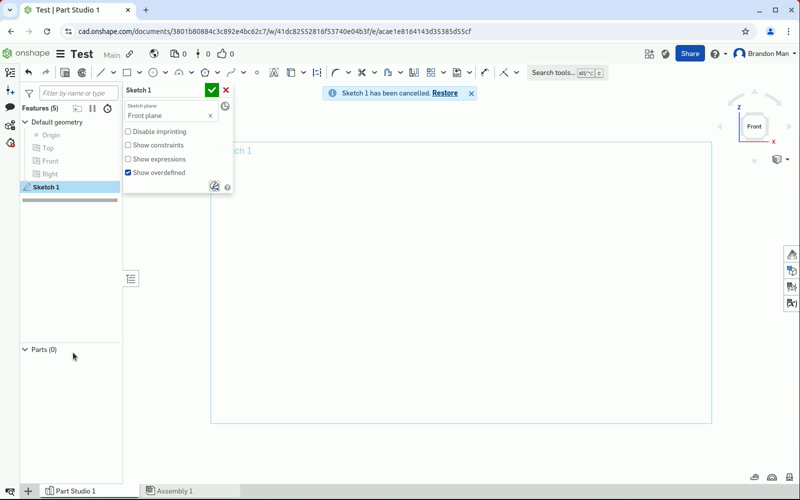
key(y)
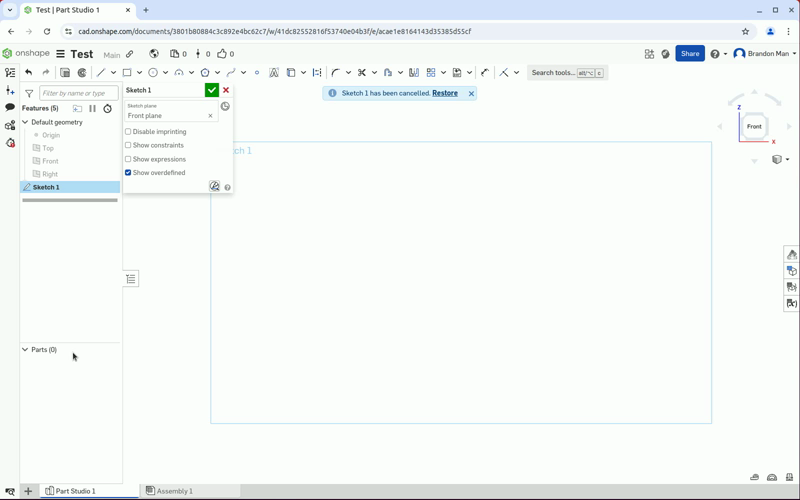
key(a)
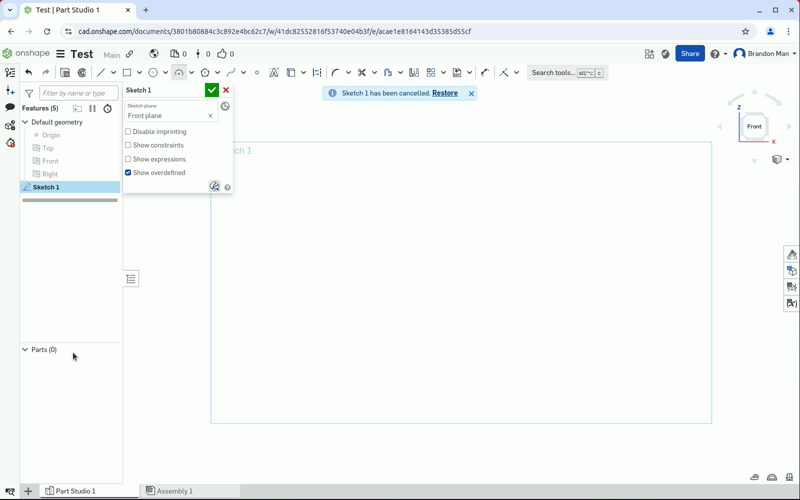
key_down(shift)
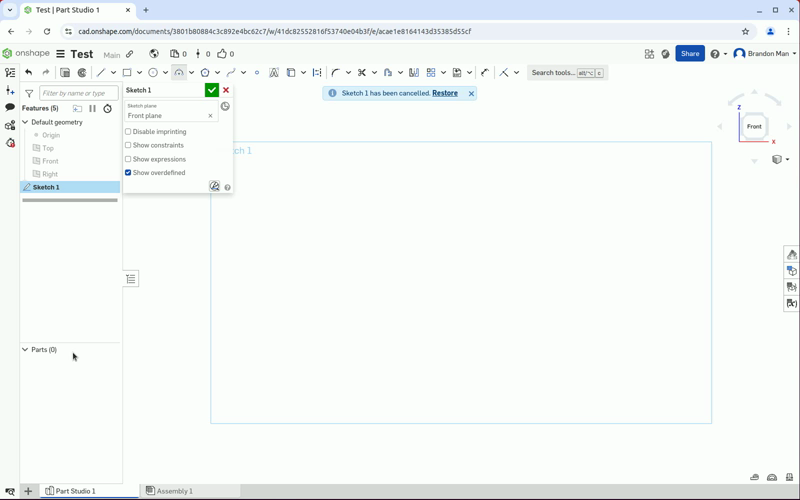
mouse_move(460, 305)
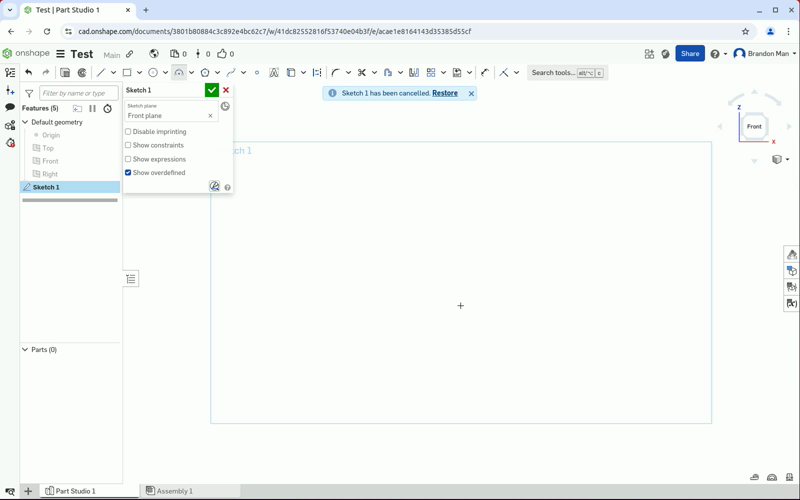
click(460, 305)
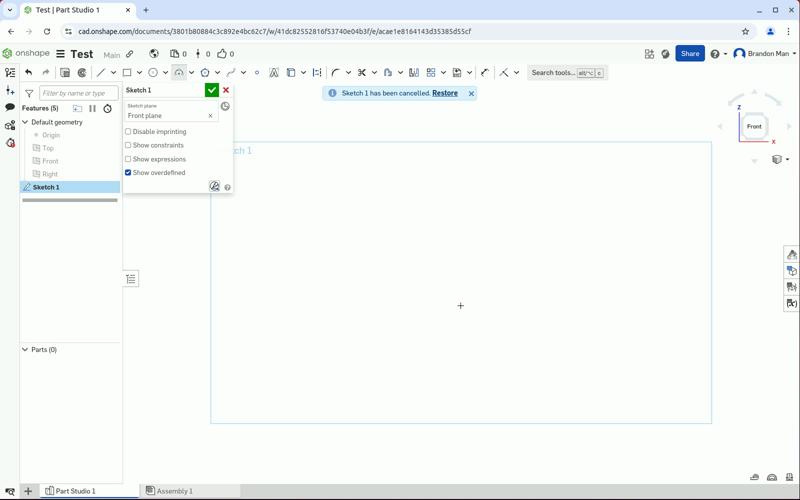
key_up(shift)
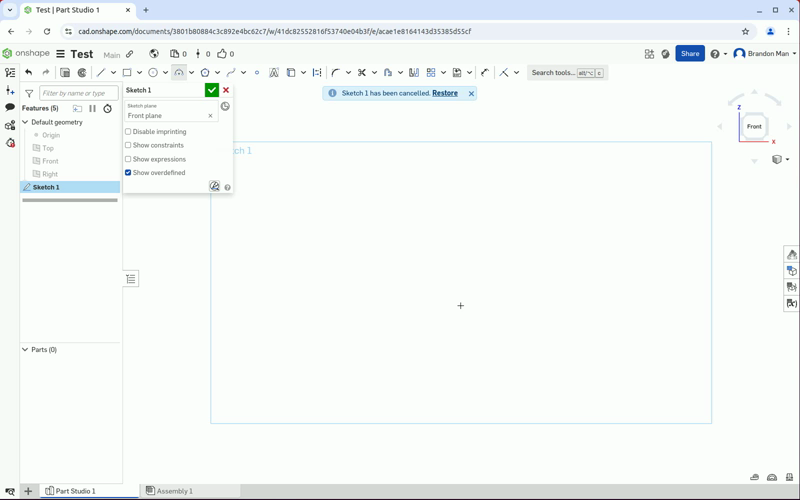
key_down(shift)
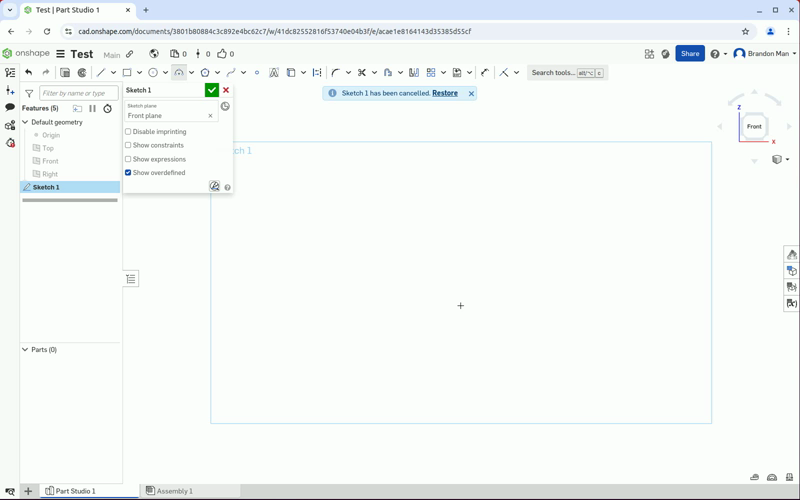
mouse_move(493, 305)
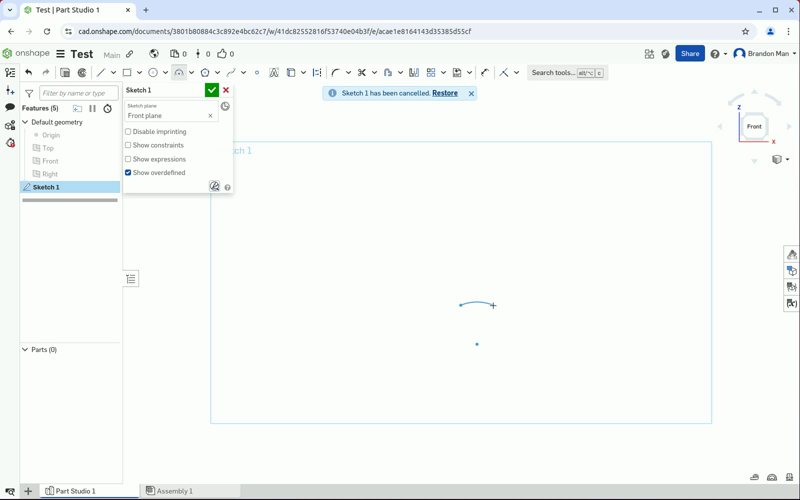
click(493, 305)
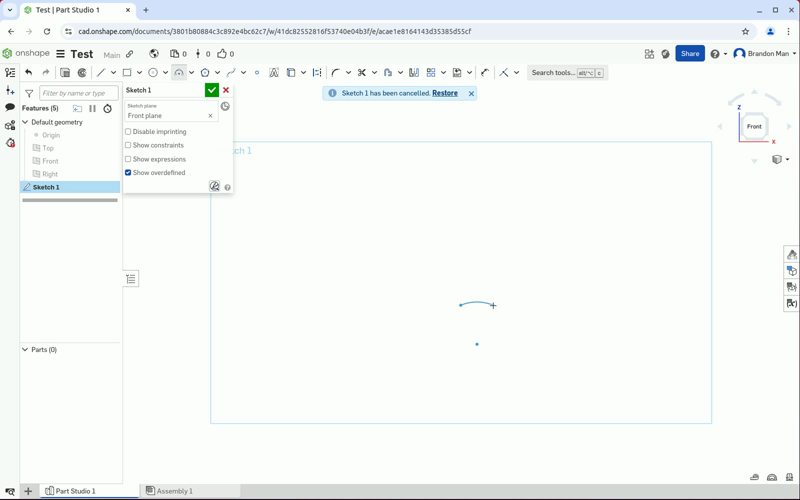
mouse_move(477, 303)
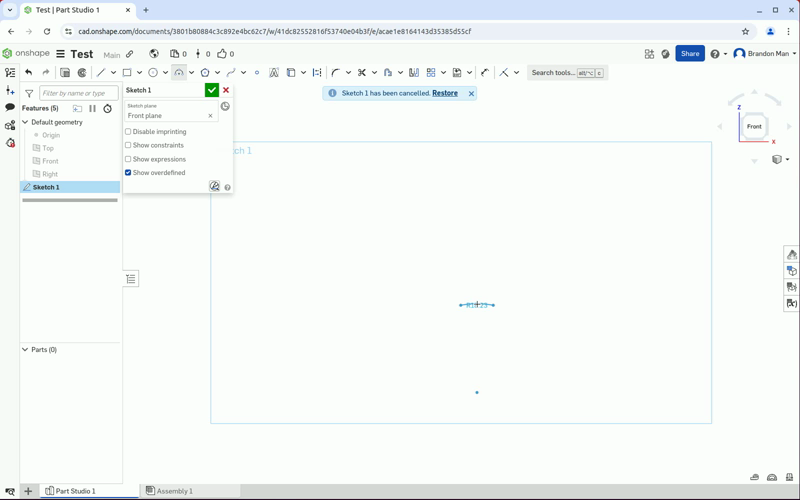
click(477, 303)
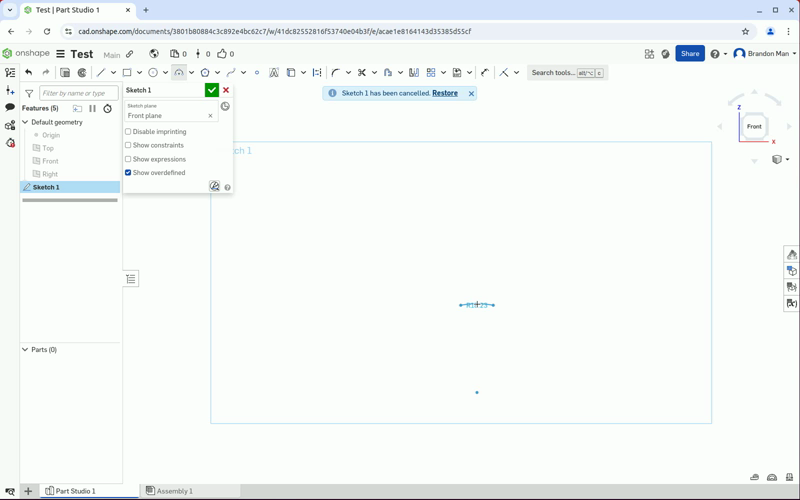
key_up(shift)
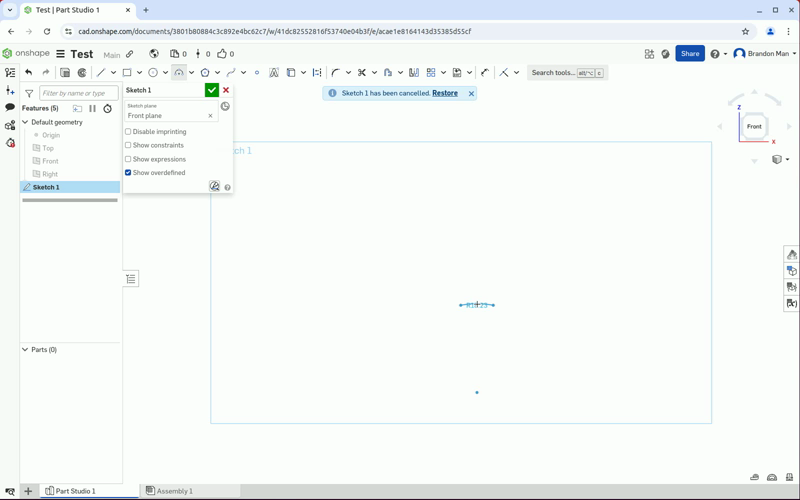
mouse_move(493, 305)
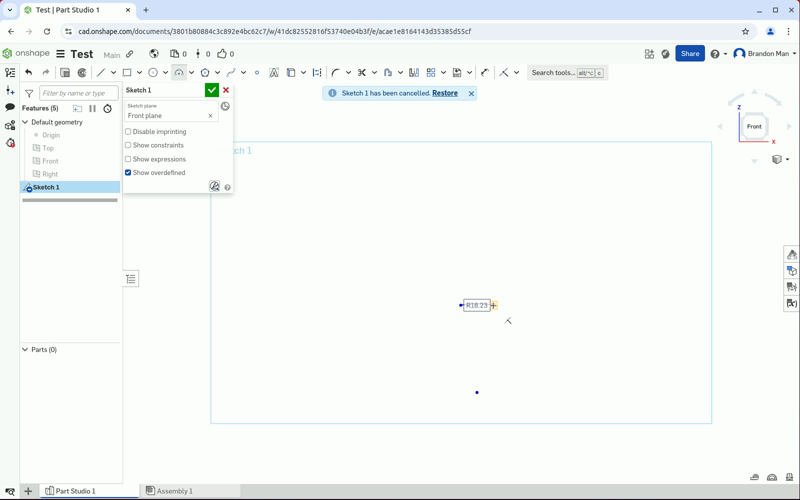
click(493, 305)
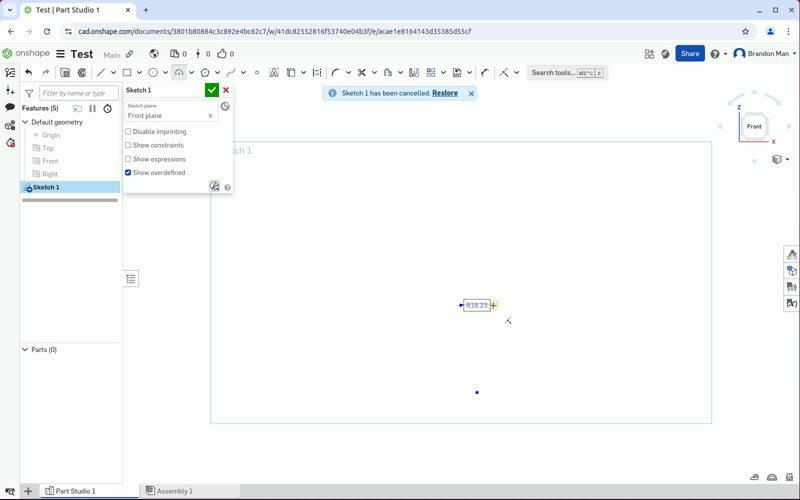
key_down(shift)
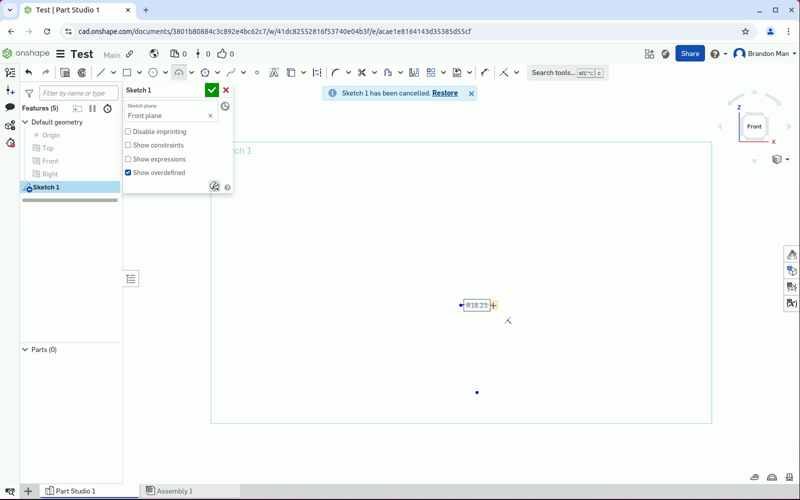
mouse_move(506, 305)
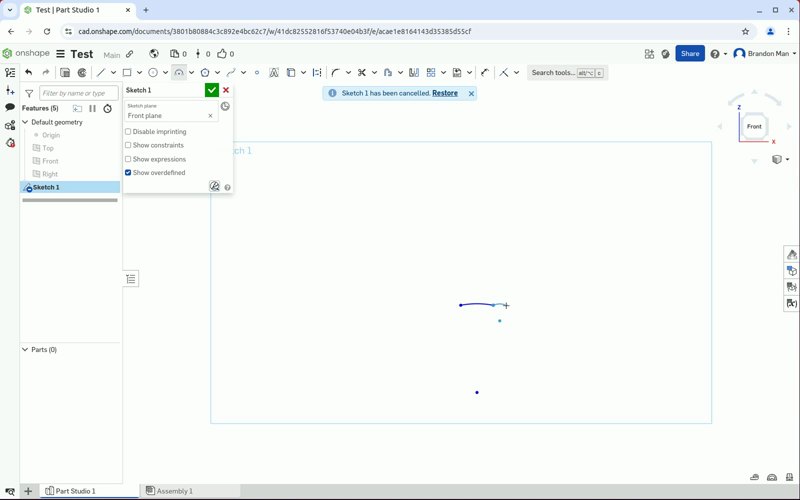
click(506, 305)
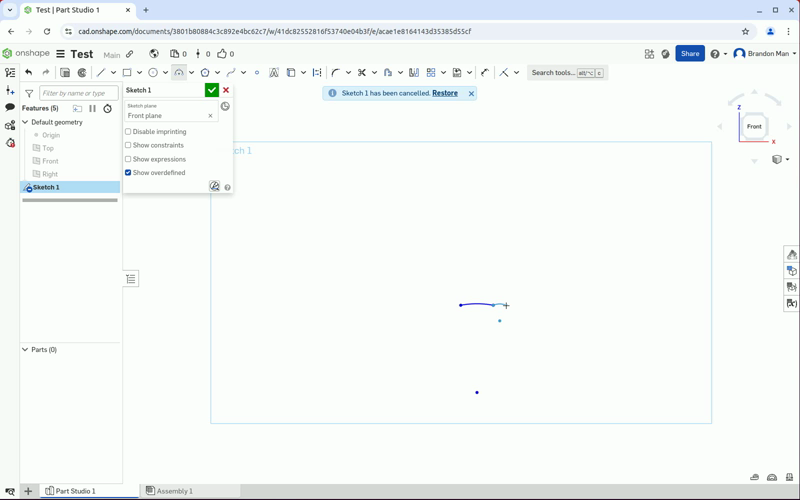
mouse_move(499, 306)
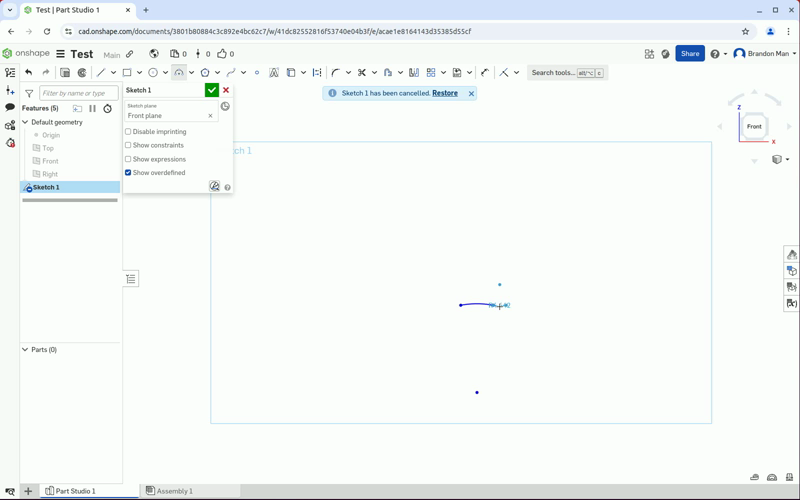
click(499, 306)
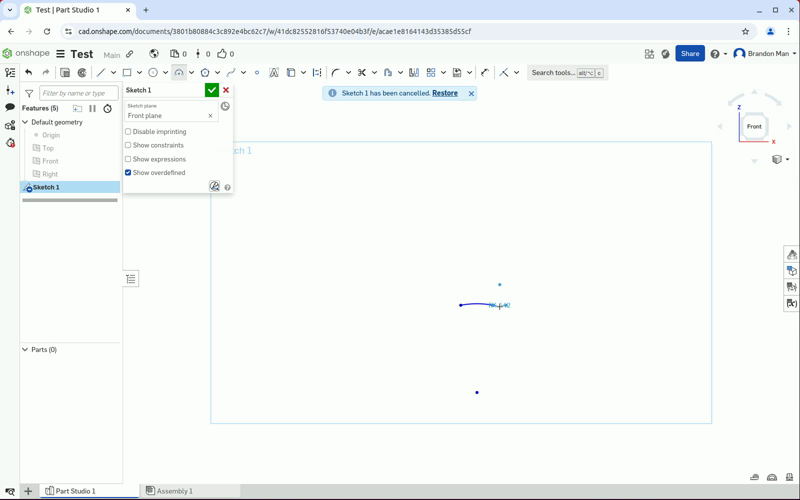
key_up(shift)
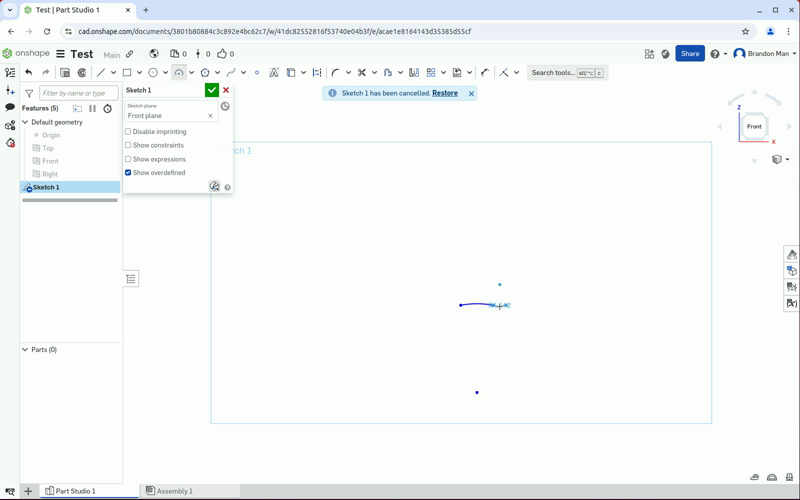
key(esc)
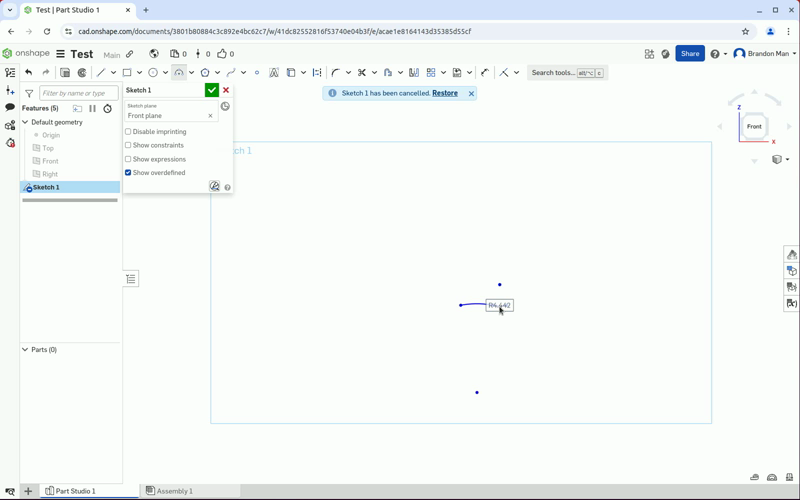
key(l)
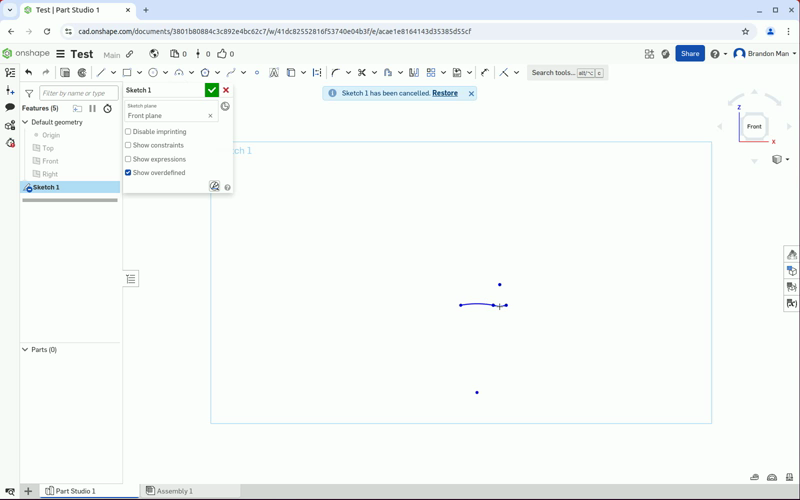
mouse_move(506, 305)
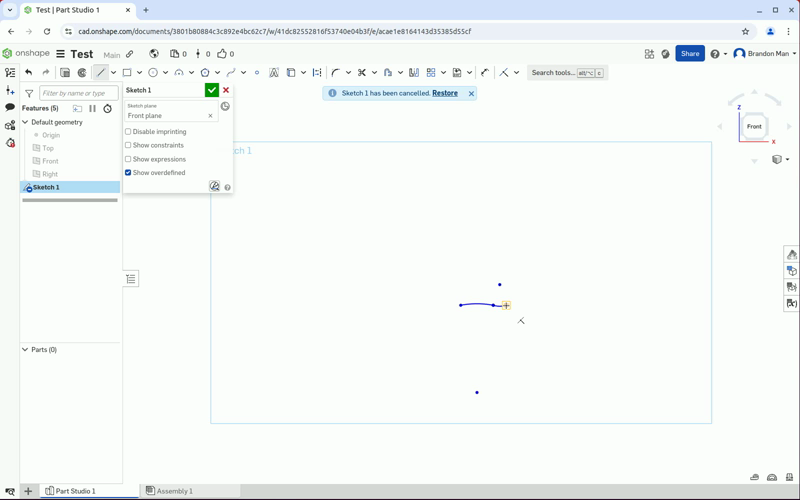
click(506, 305)
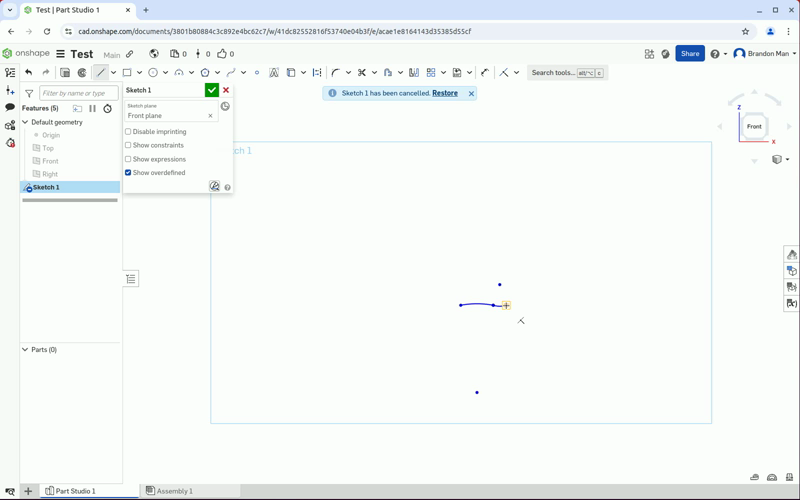
key_down(shift)
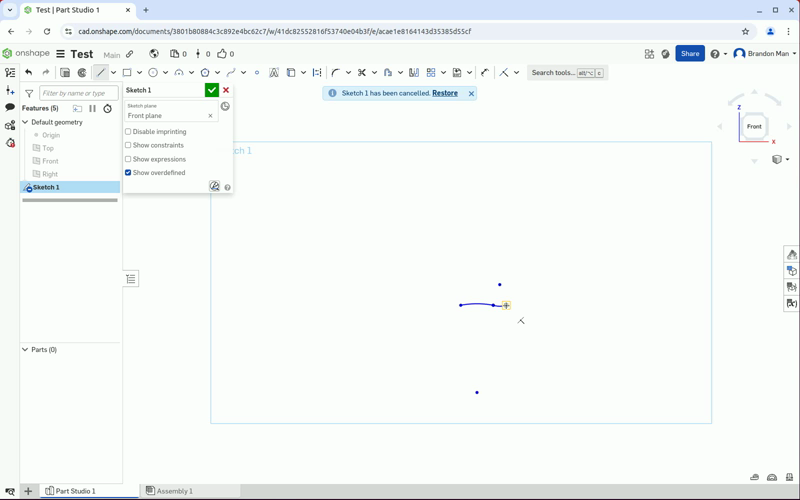
mouse_move(536, 305)
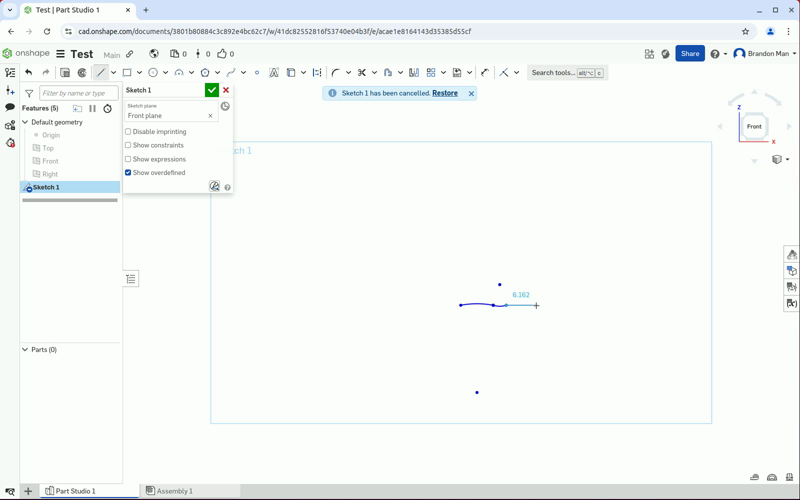
mouse_move(506, 282)
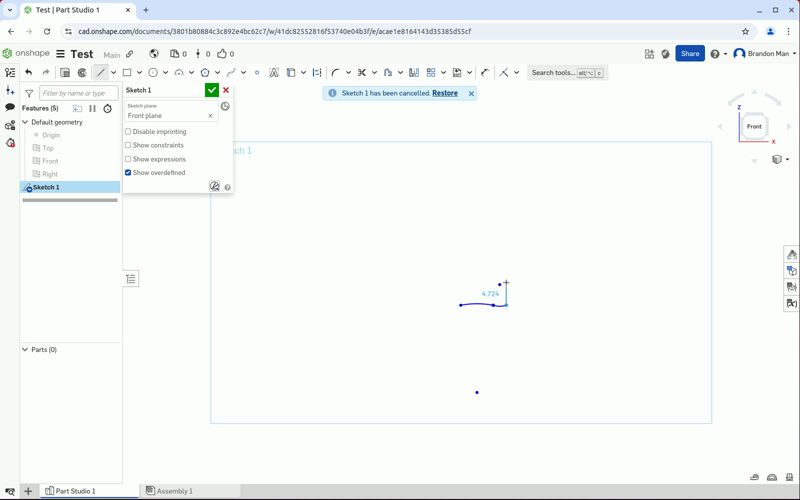
click(506, 282)
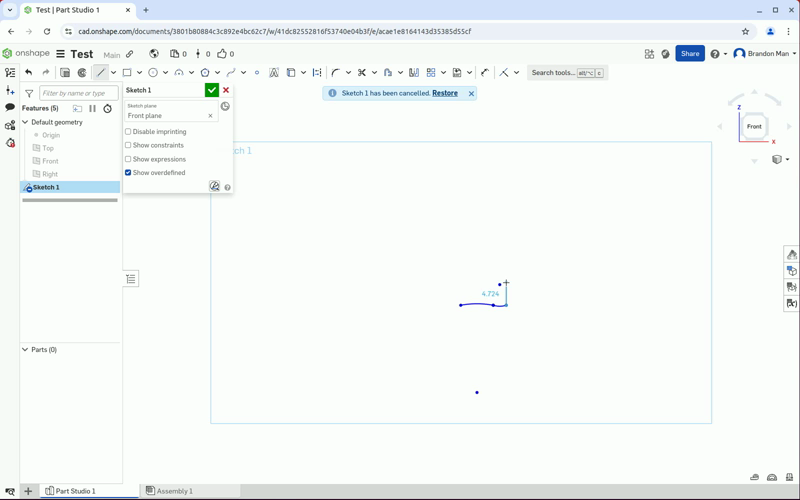
key_up(shift)
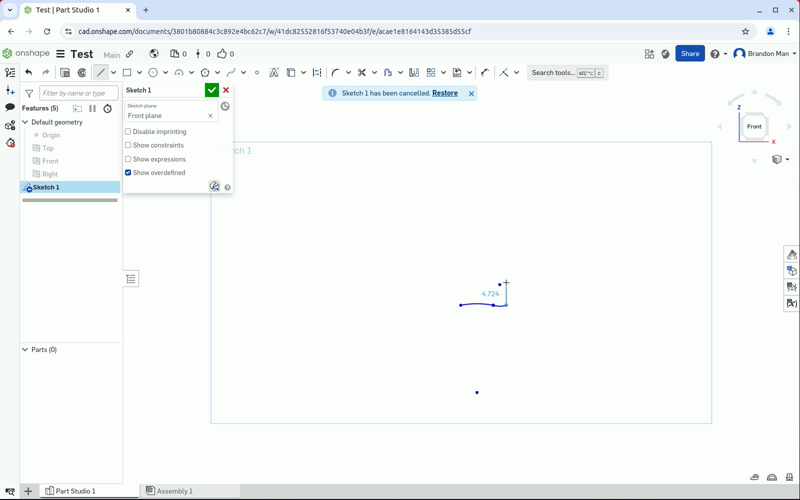
key(esc)
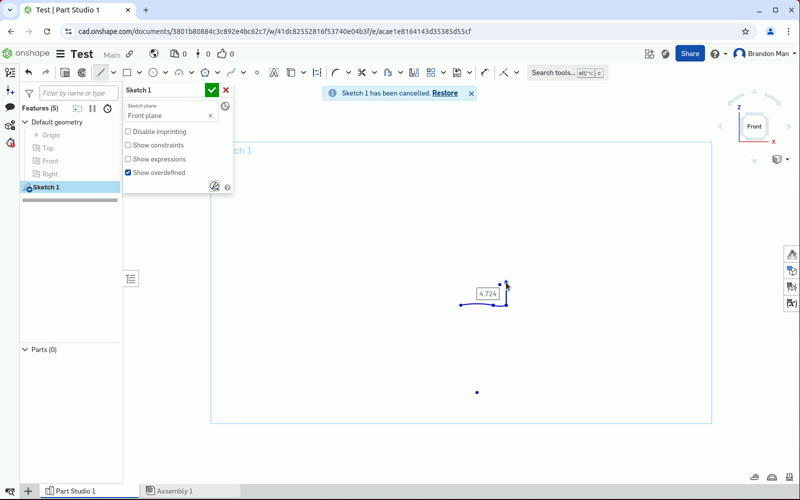
key(a)
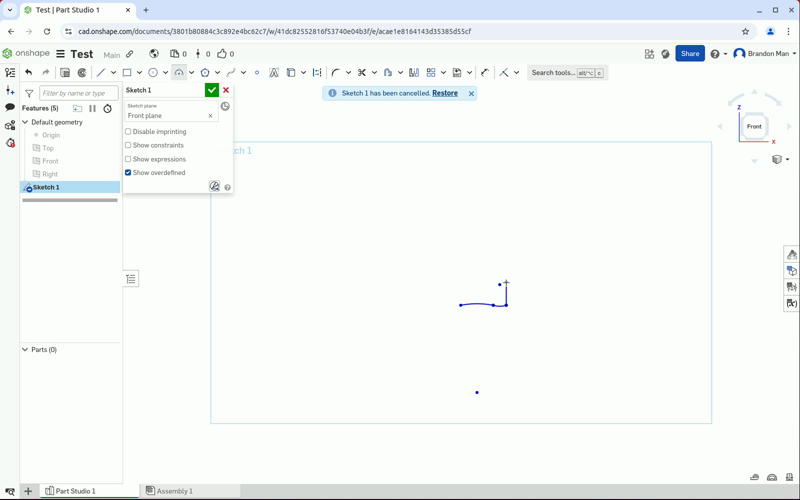
mouse_move(506, 282)
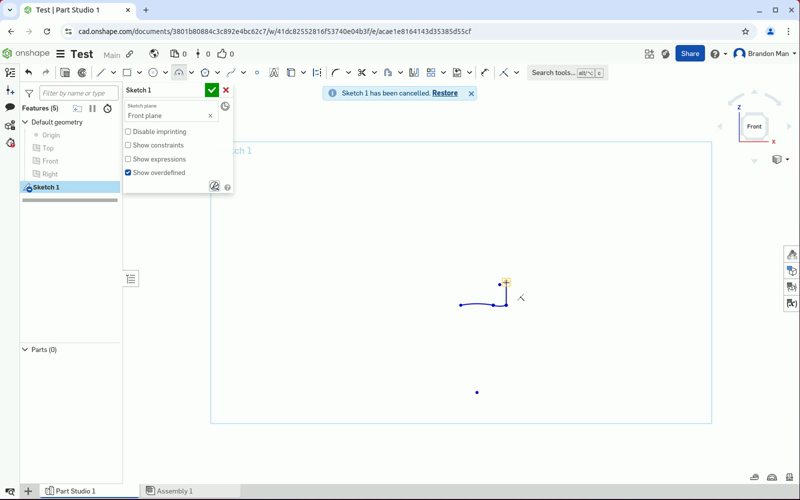
click(506, 282)
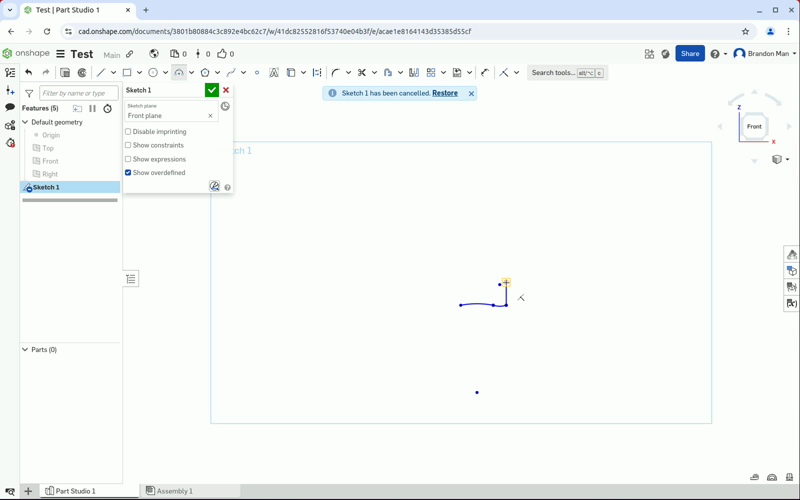
key_down(shift)
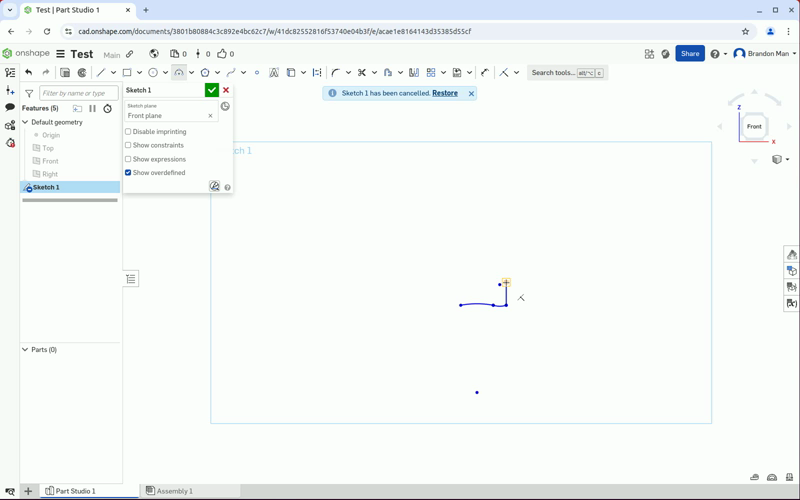
mouse_move(494, 282)
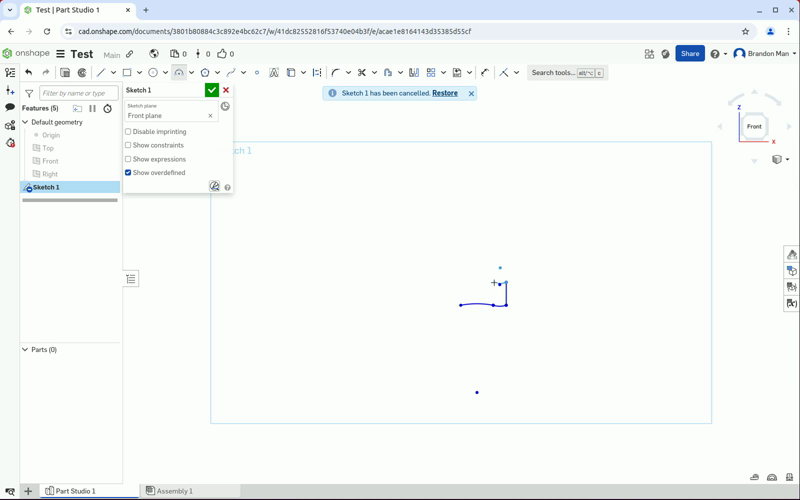
click(494, 282)
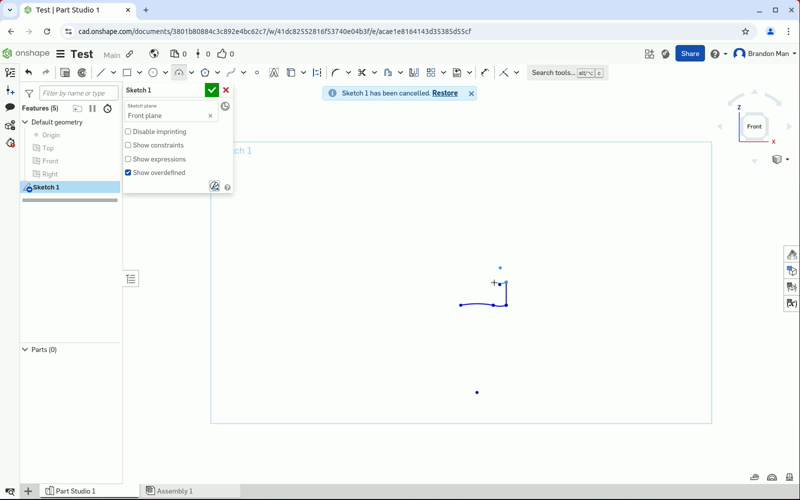
mouse_move(500, 283)
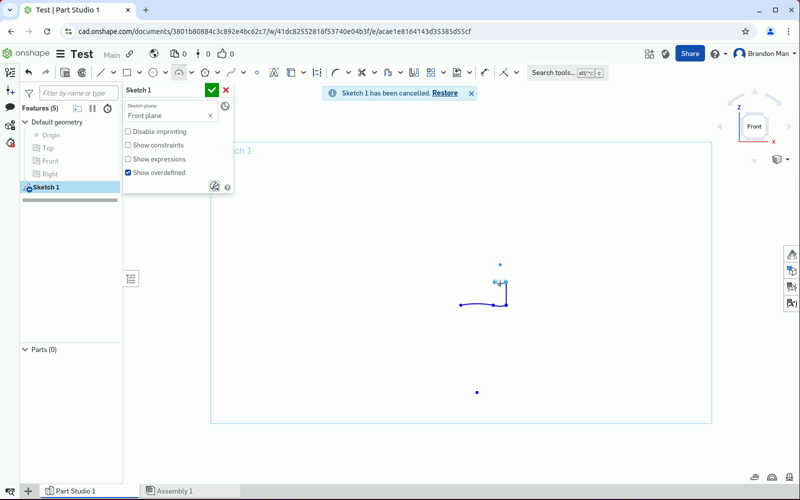
click(500, 283)
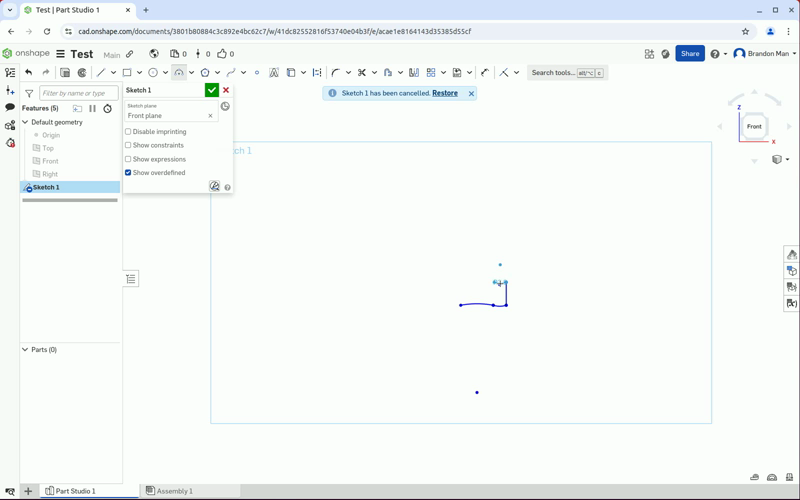
key_up(shift)
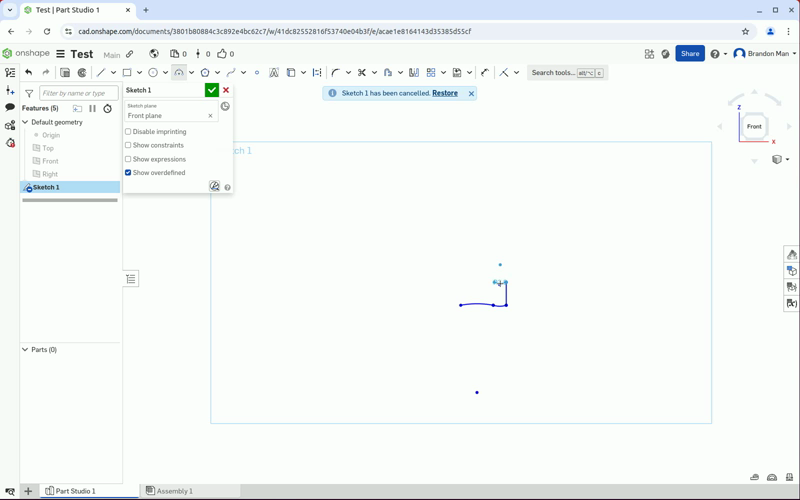
mouse_move(494, 282)
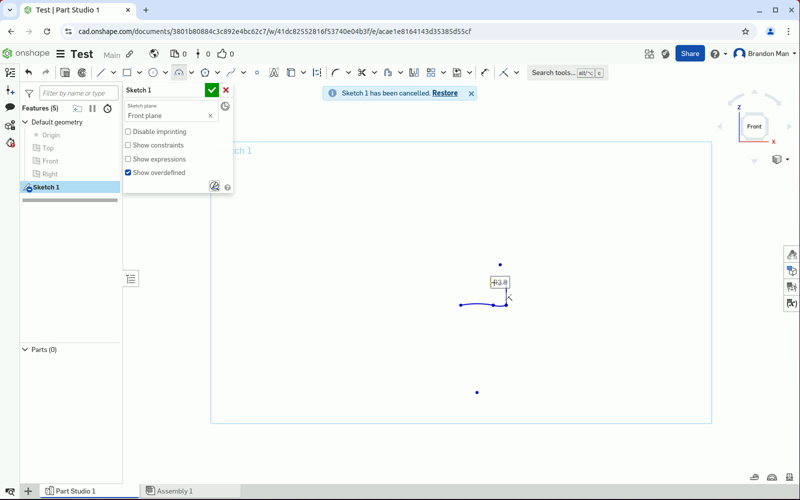
click(494, 282)
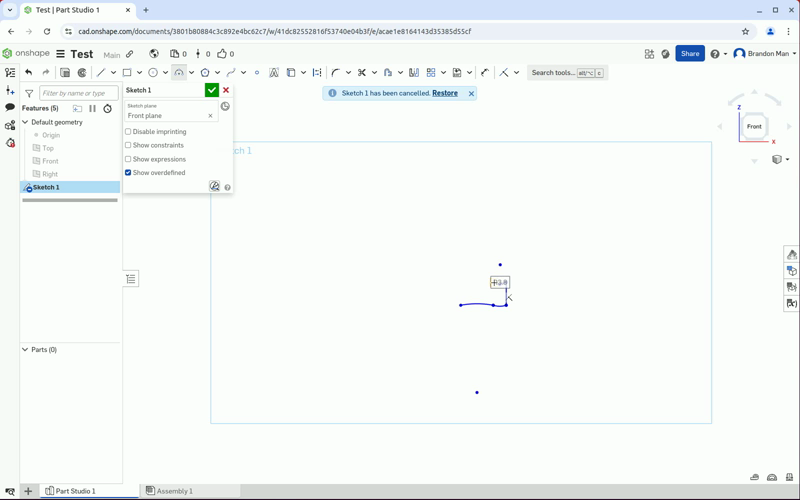
key_down(shift)
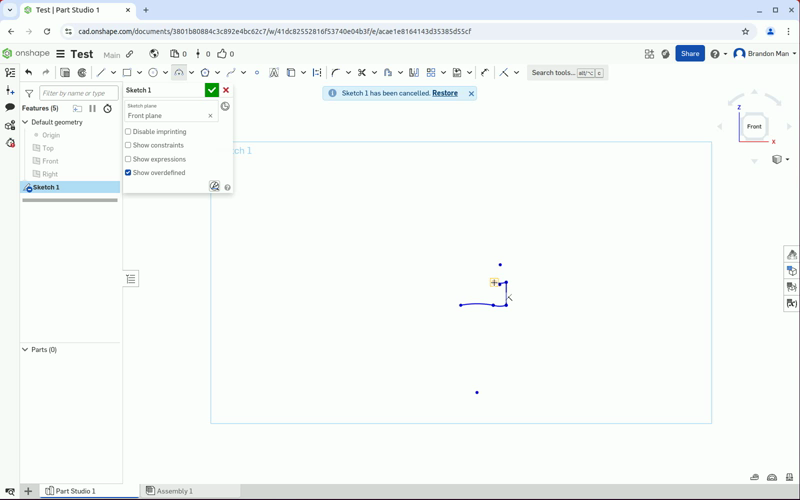
mouse_move(460, 282)
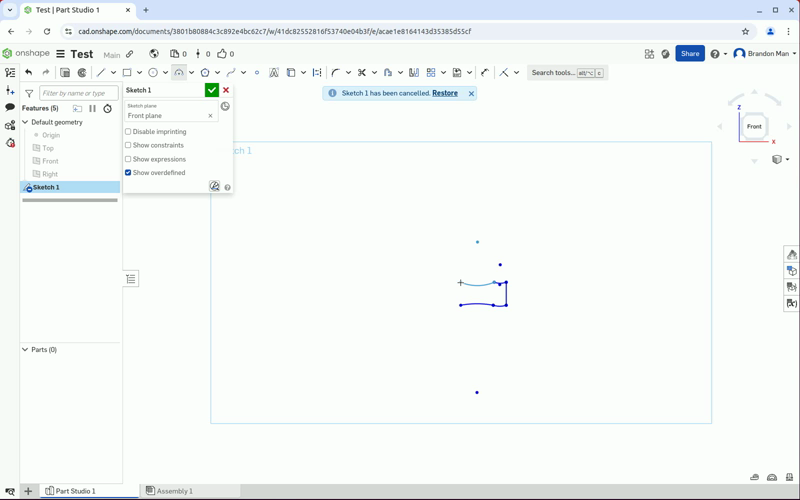
click(460, 282)
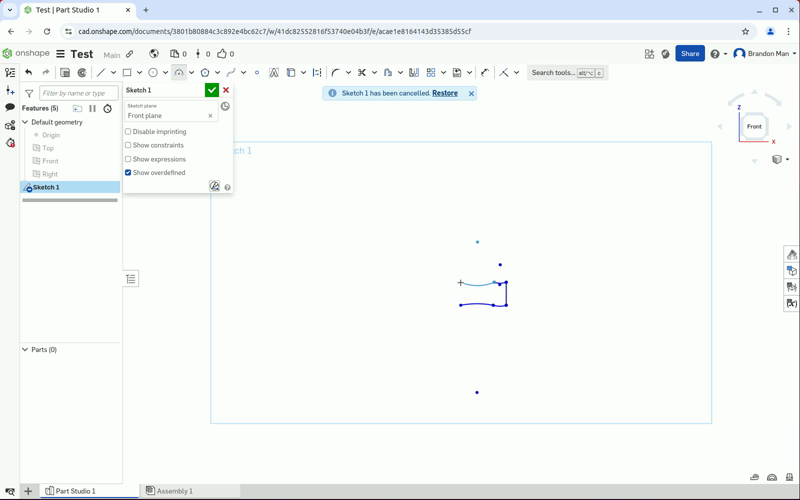
mouse_move(477, 280)
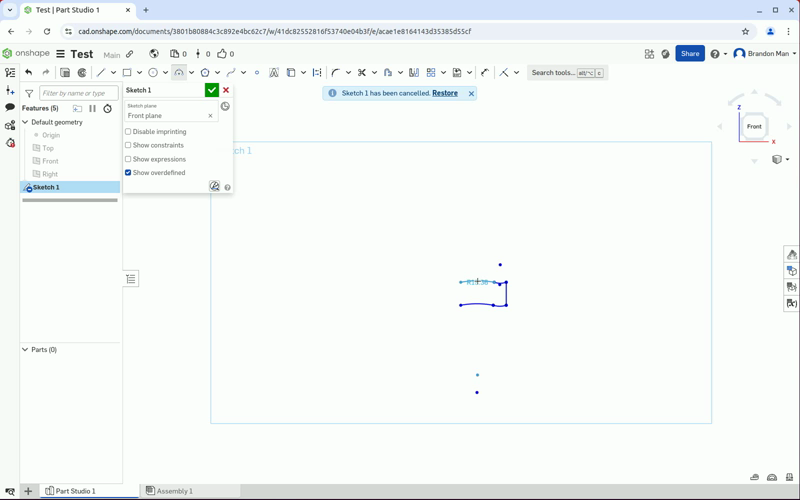
click(477, 280)
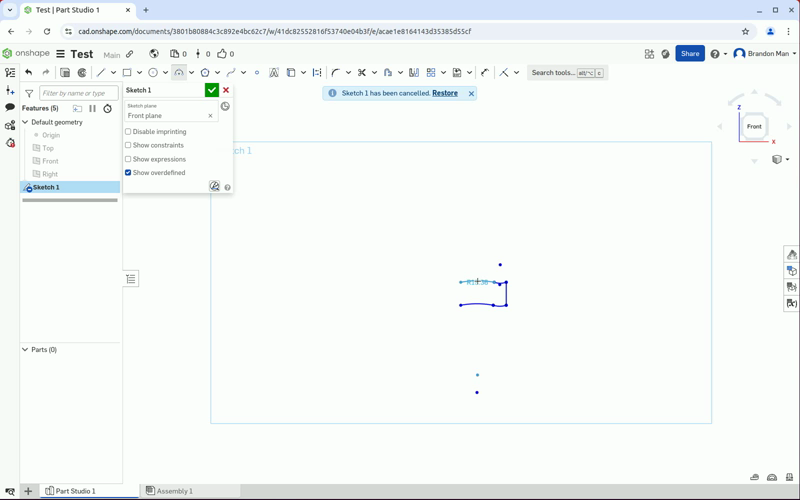
key_up(shift)
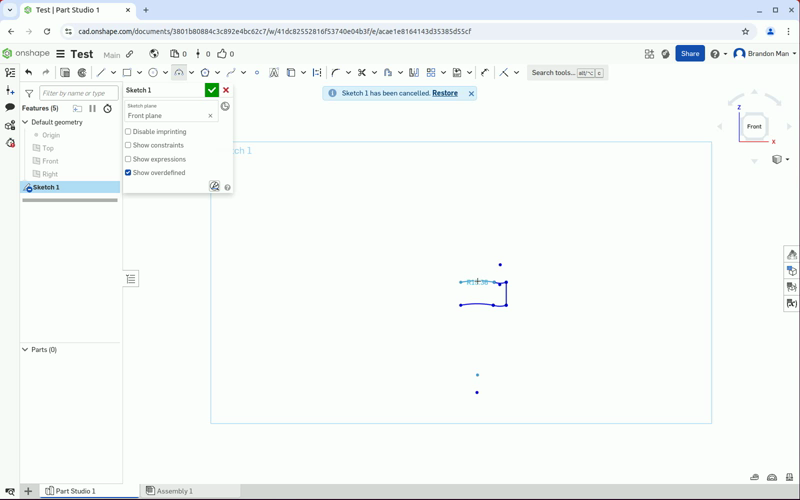
key(esc)
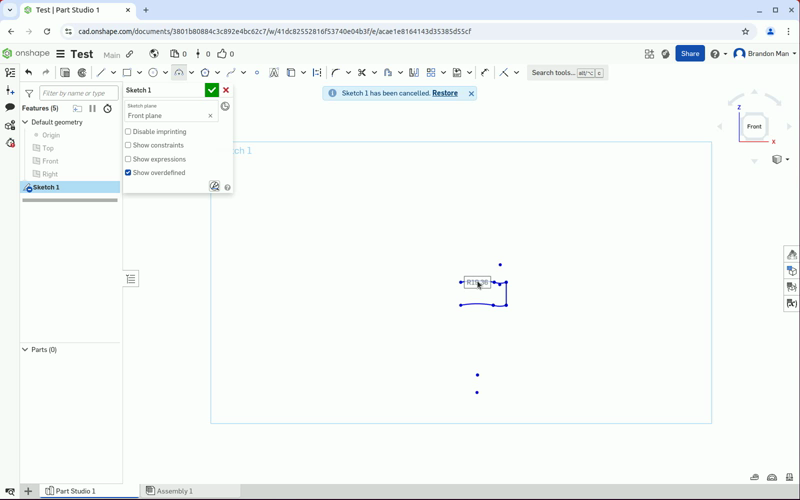
key(l)
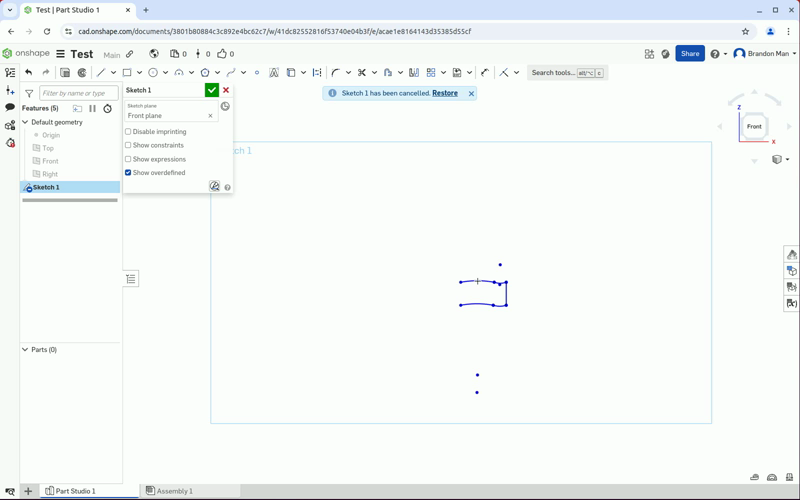
mouse_move(460, 282)
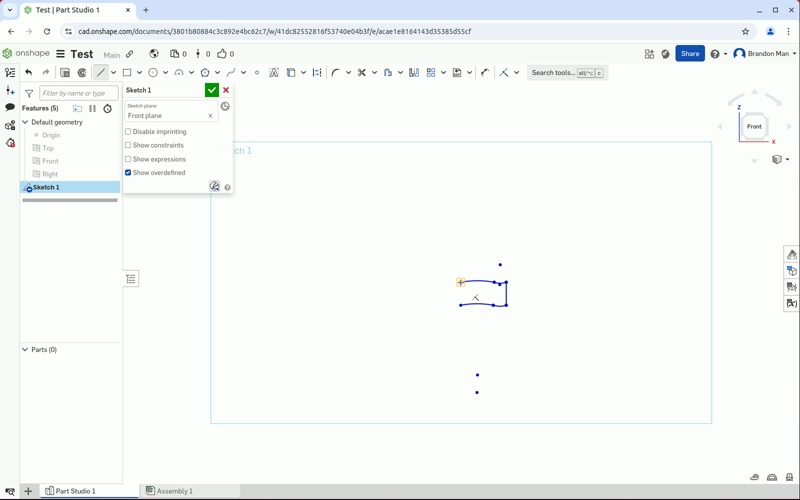
click(460, 282)
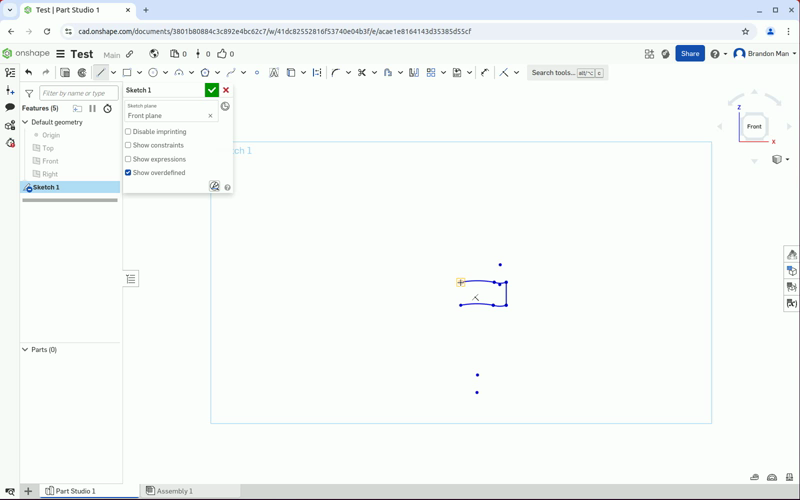
mouse_move(490, 282)
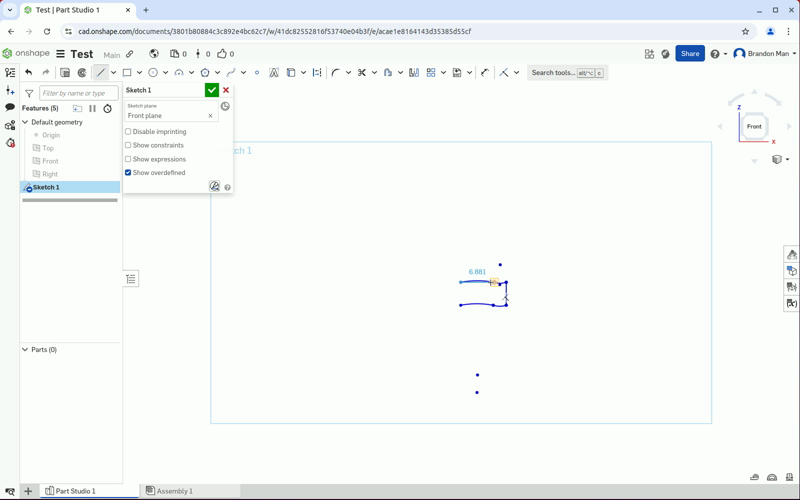
key_down(shift)
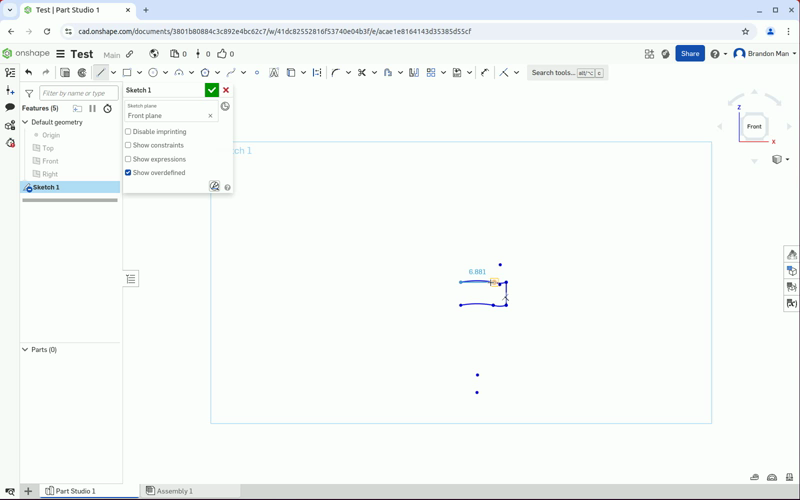
mouse_move(460, 305)
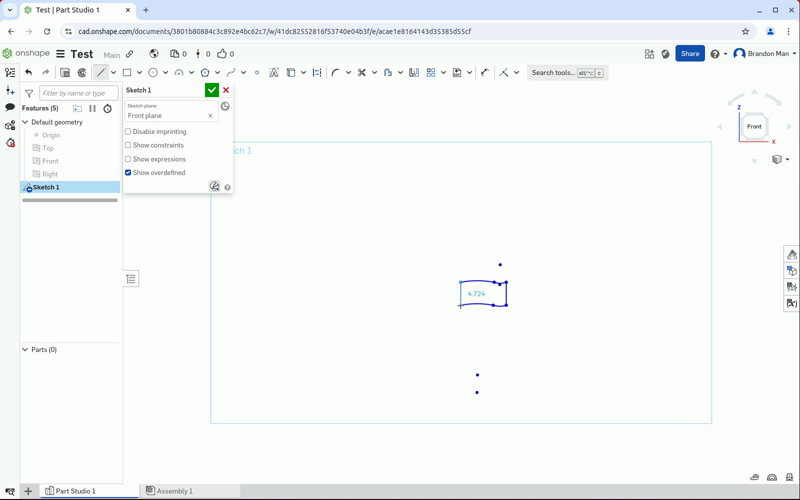
key_up(shift)
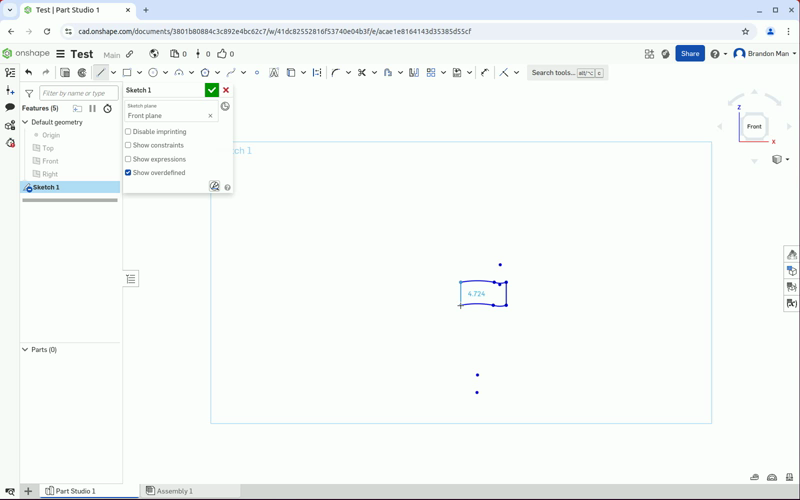
click(460, 305)
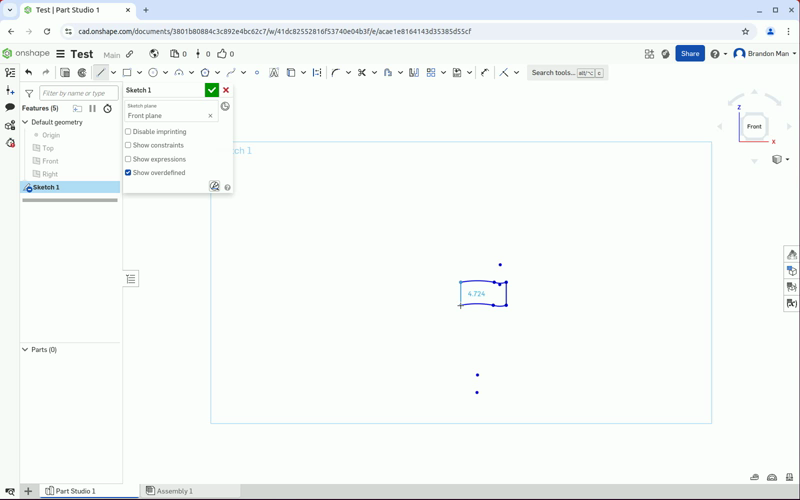
key(esc)
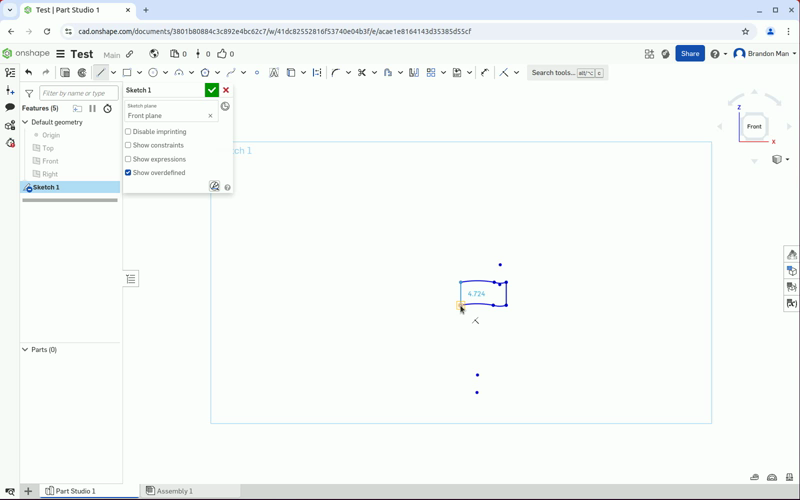
mouse_move(467, 284)
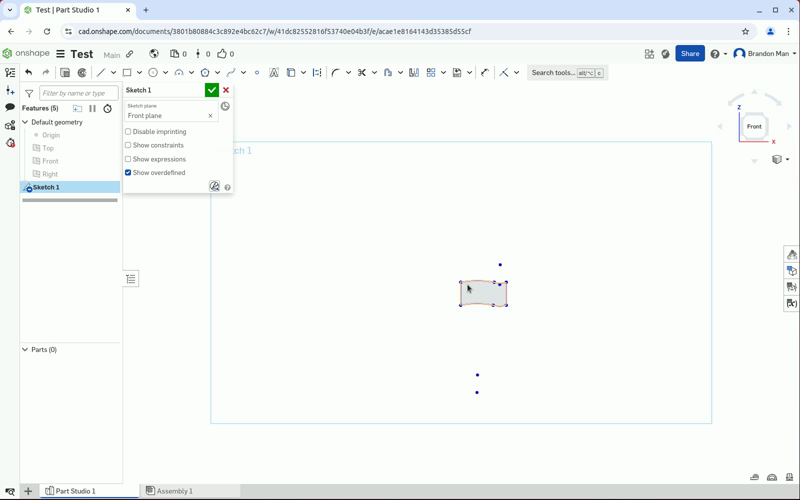
scroll(6)
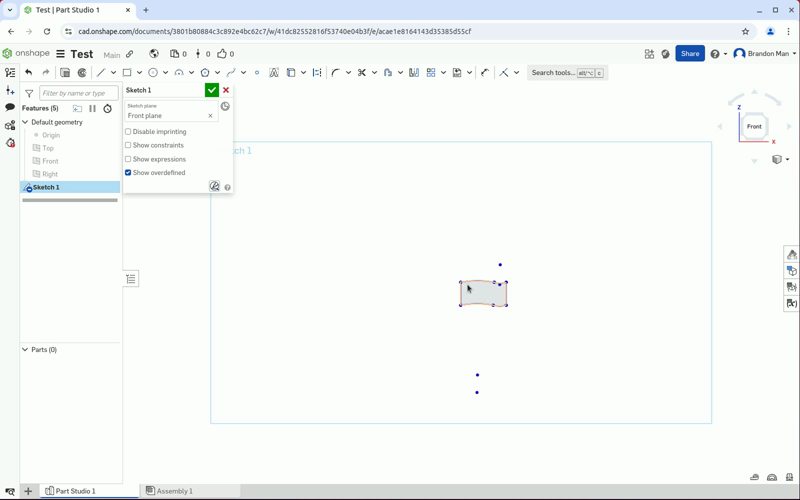
scroll(6)
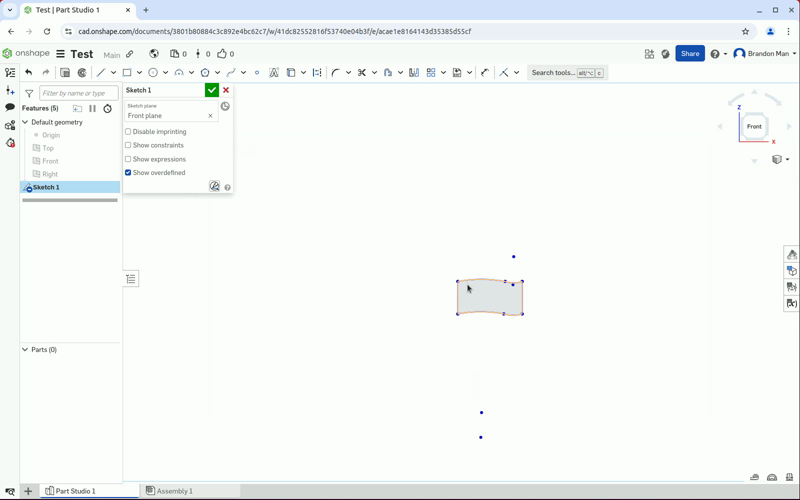
scroll(6)
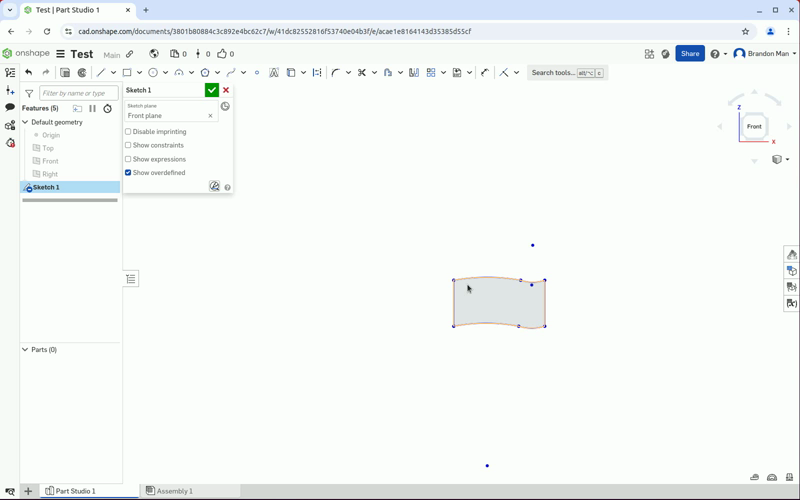
scroll(6)
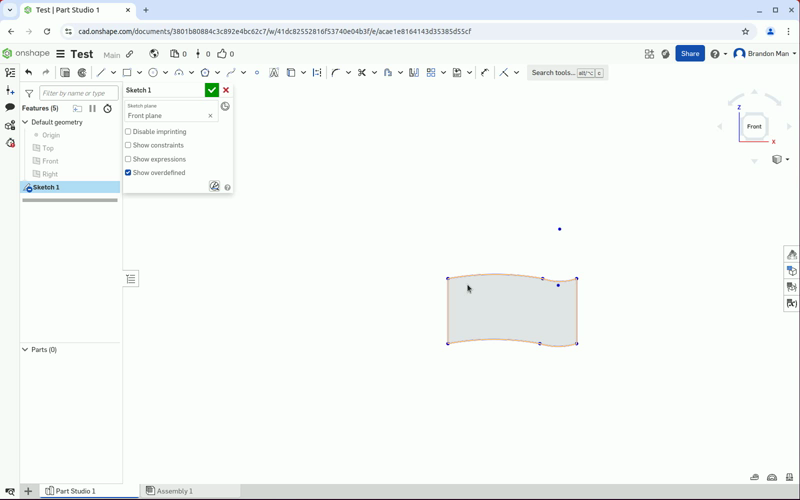
scroll(6)
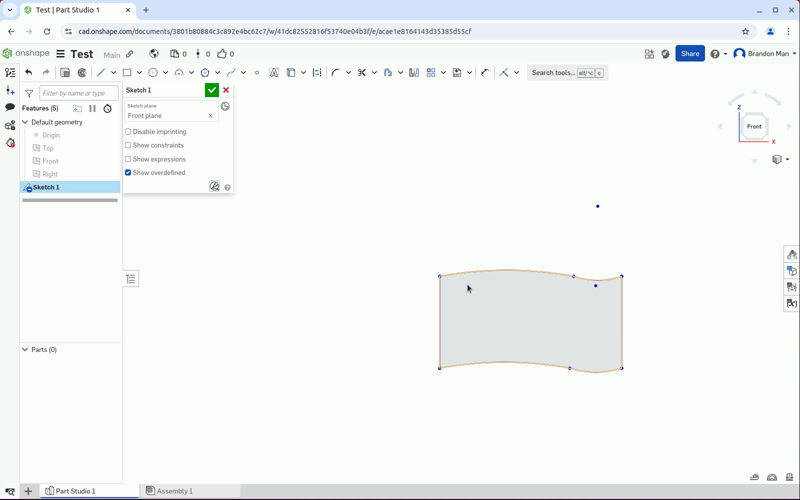
scroll(6)
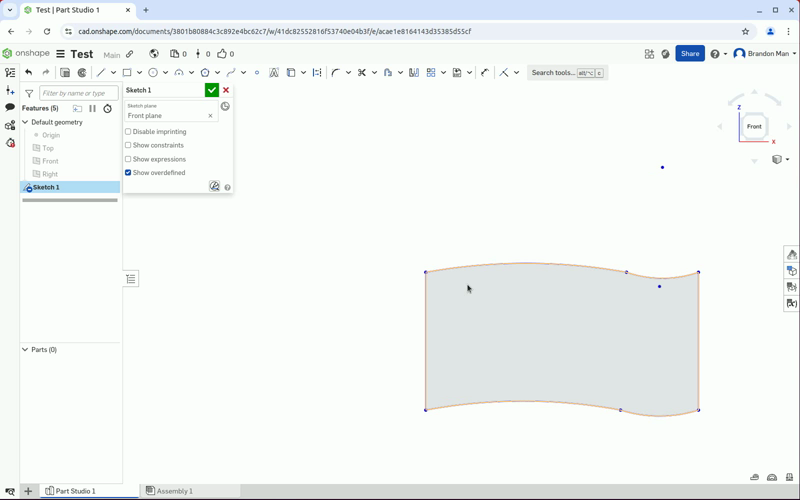
scroll(6)
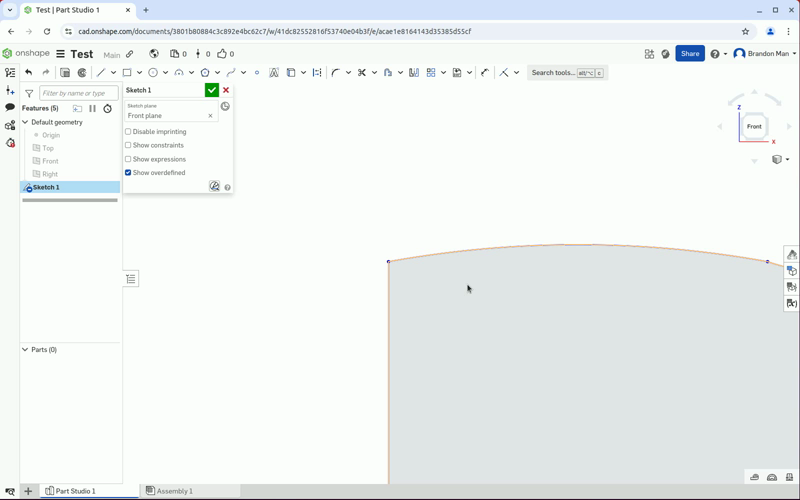
click(467, 284)
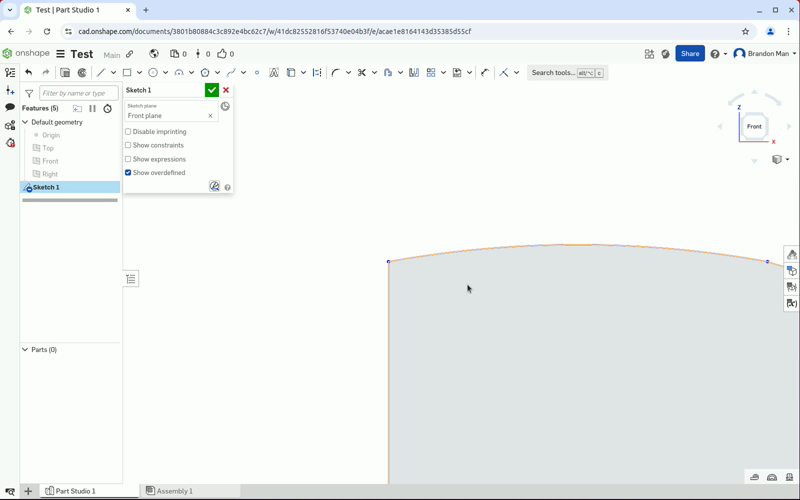
scroll(-6)
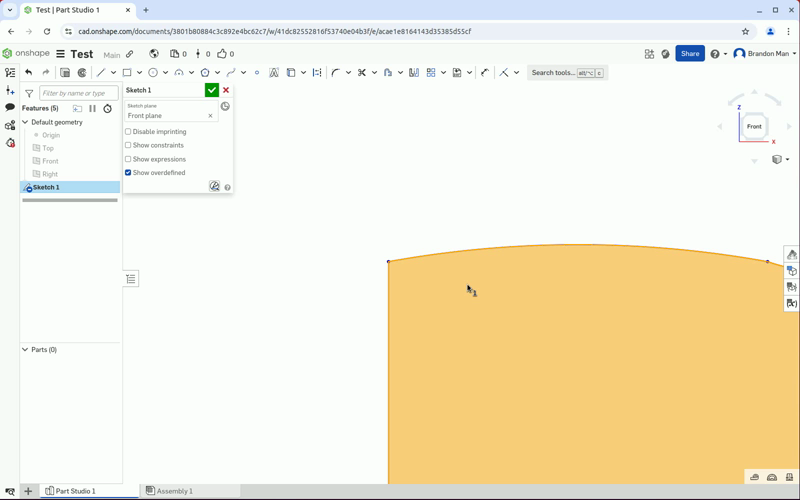
scroll(-6)
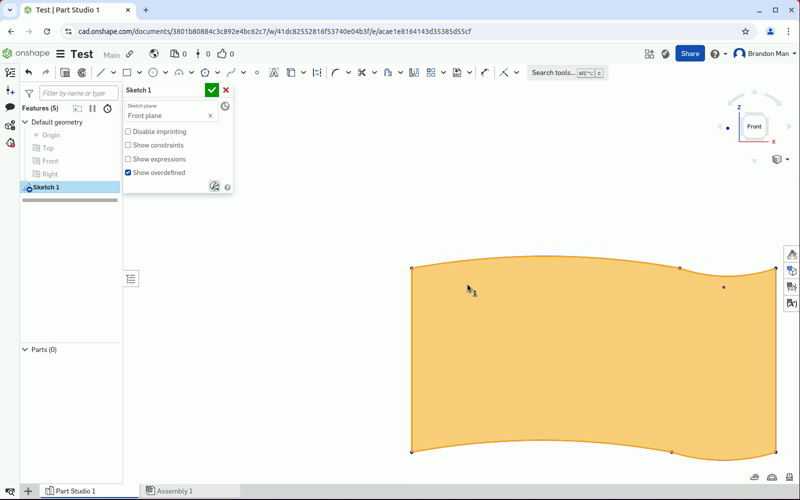
scroll(-6)
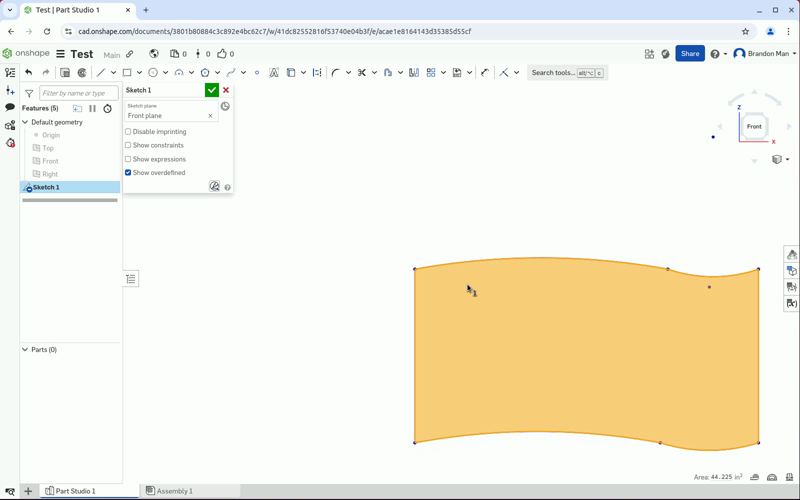
scroll(-6)
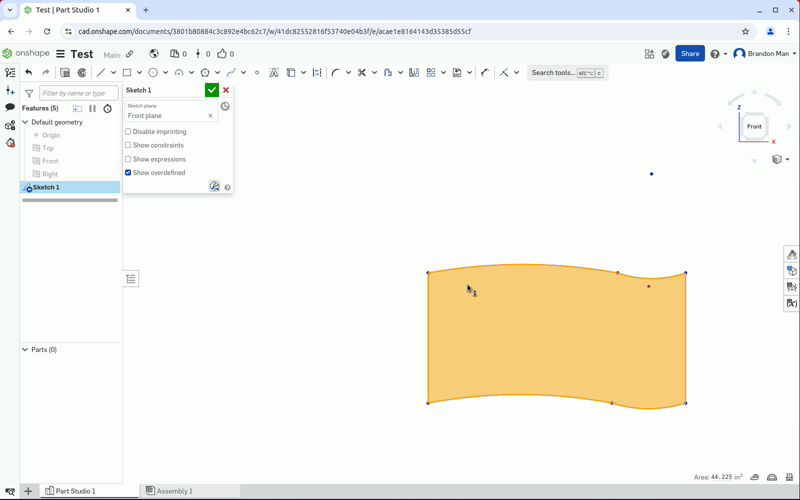
scroll(-6)
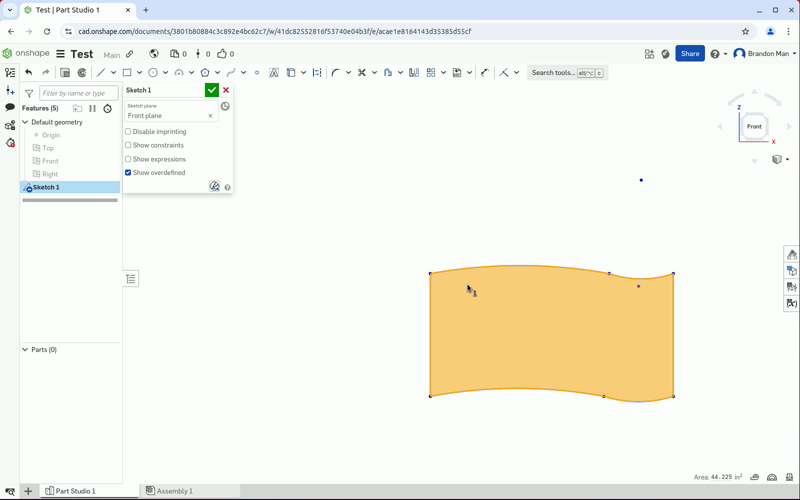
scroll(-6)
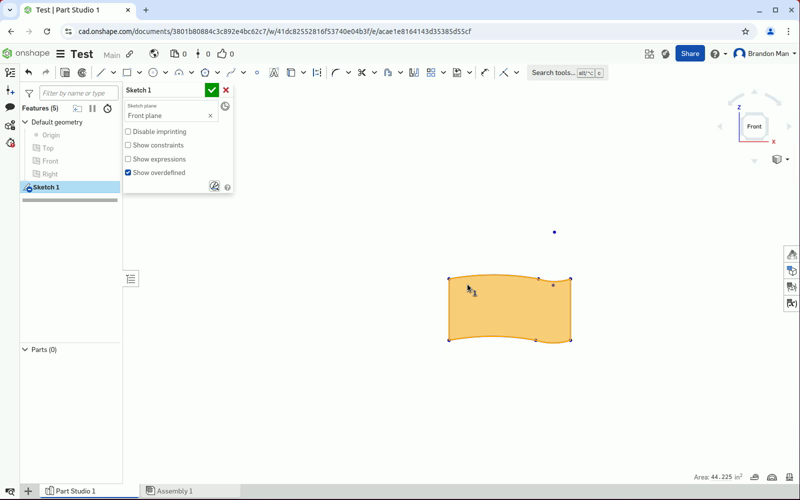
scroll(-6)
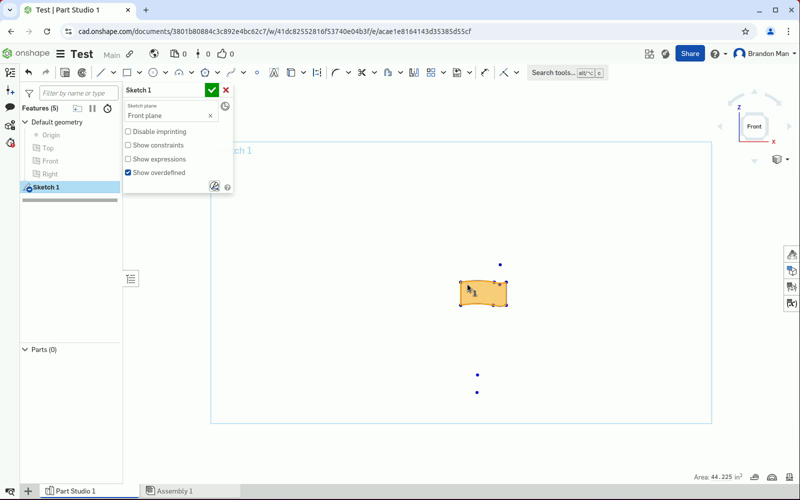
mouse_move(73, 352)
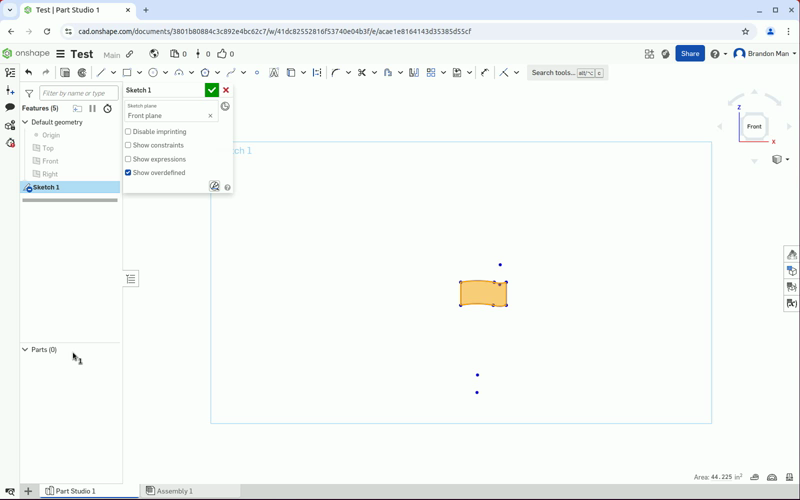
key(shift+y)
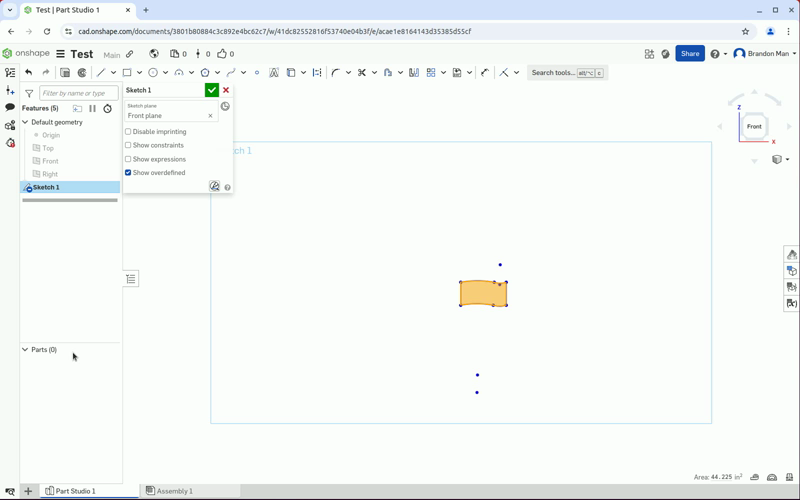
key(shift+e)
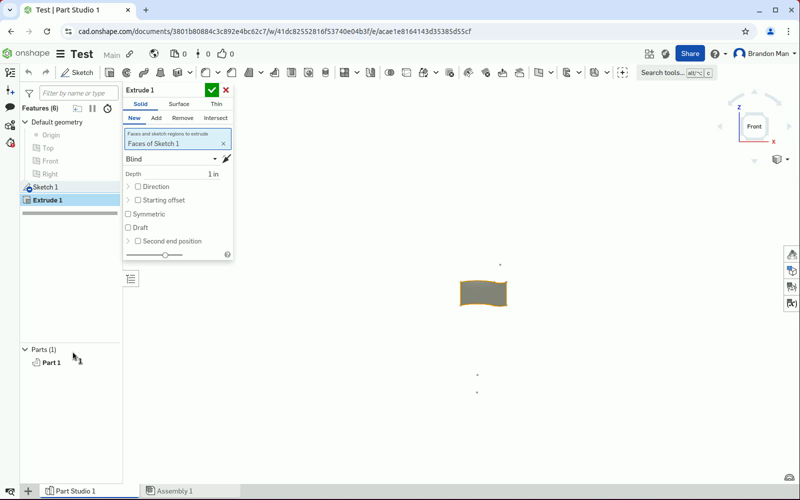
mouse_move(143, 106)
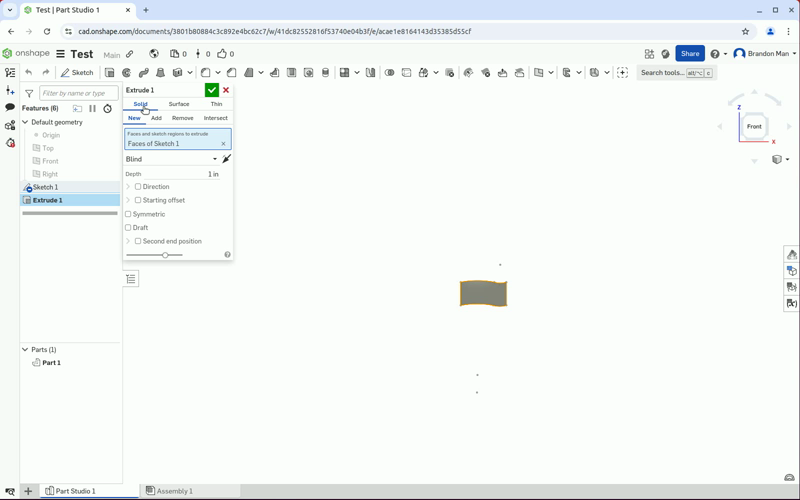
click(143, 106)
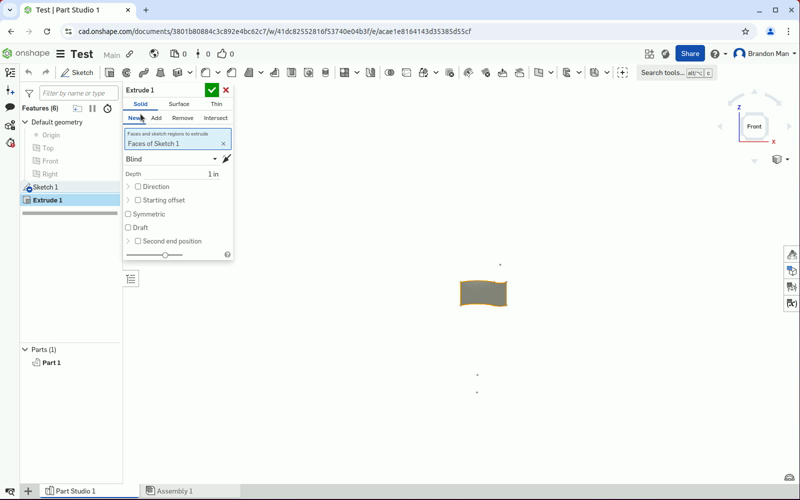
mouse_move(137, 120)
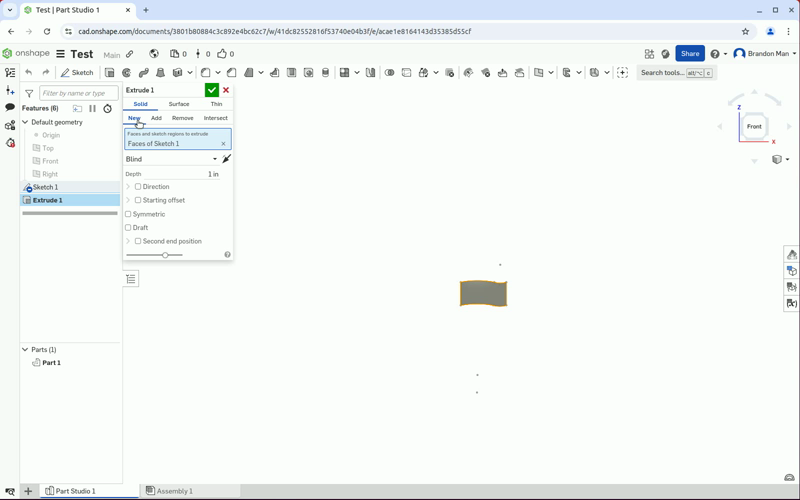
click(137, 120)
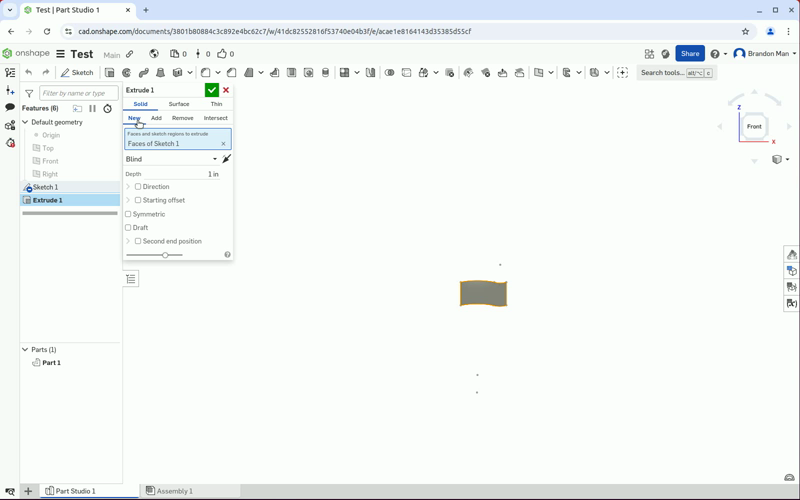
key(tab, 4)
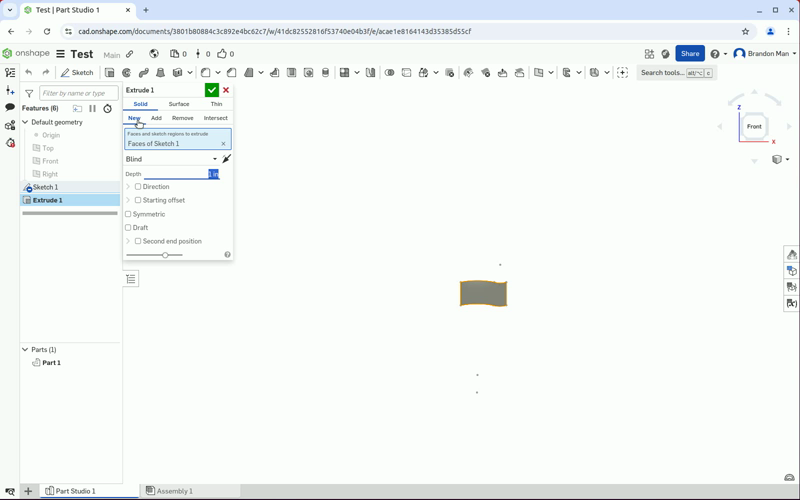
text(1.685)
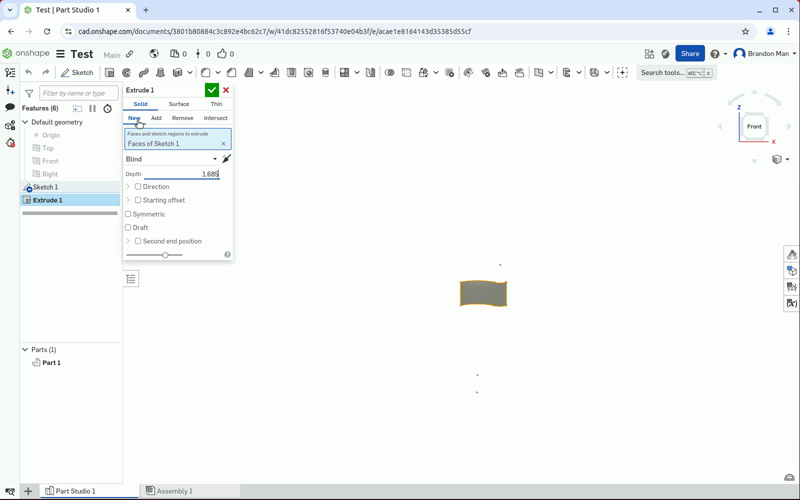
key(enter)
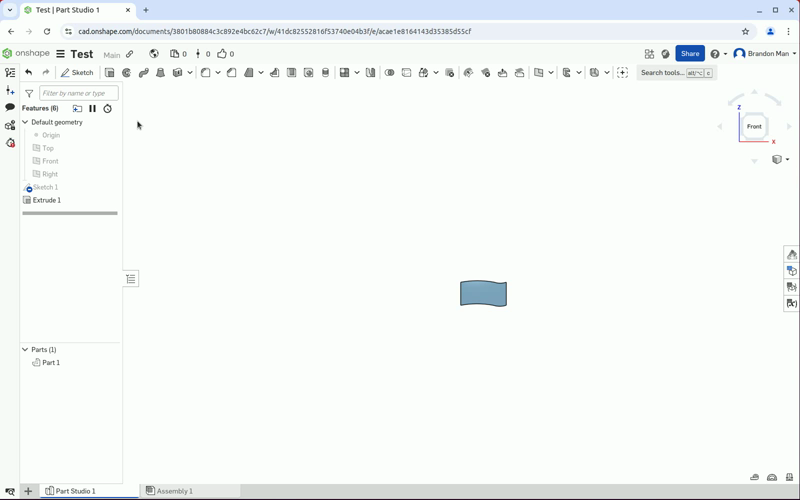
key(shift+h)
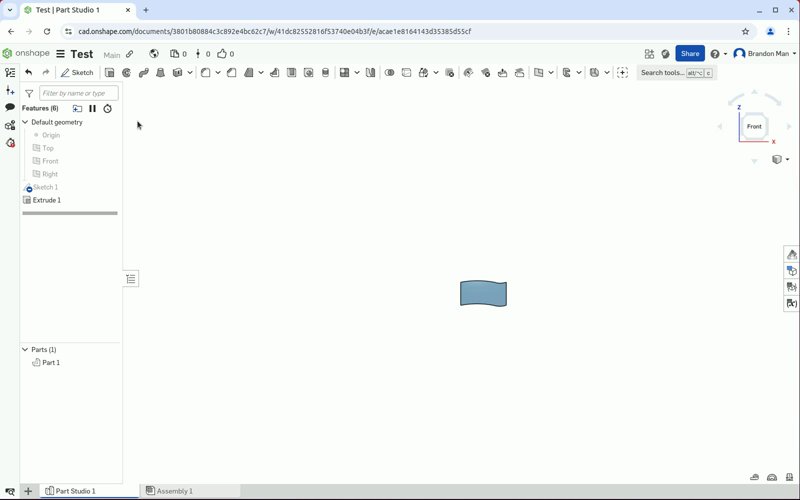
key(shift+h)
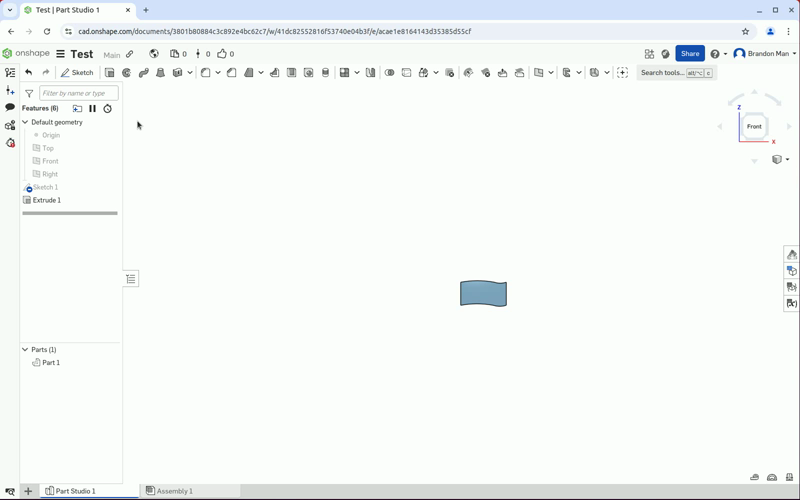
mouse_move(73, 189)
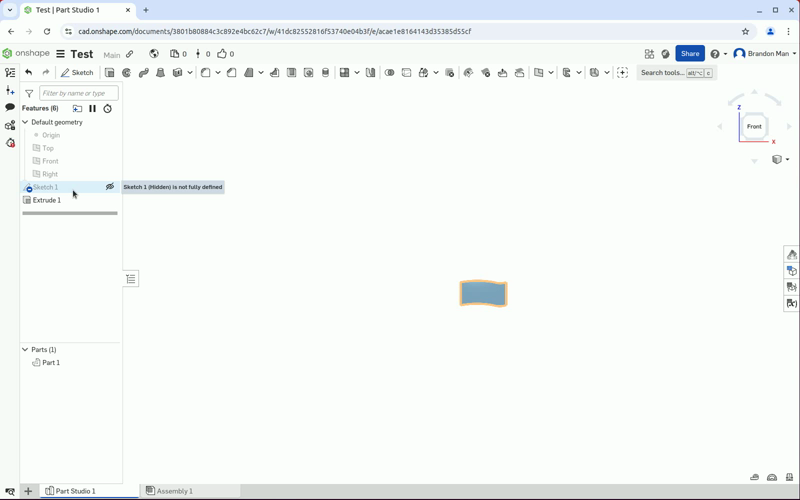
click(73, 189)
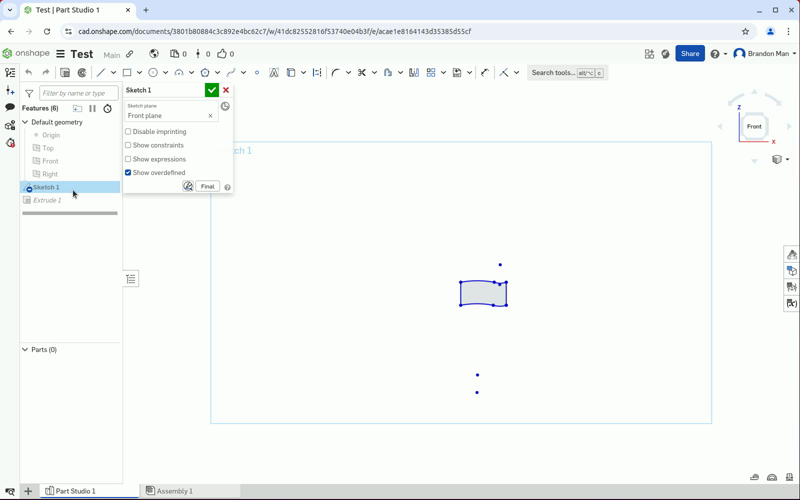
mouse_move(229, 92)
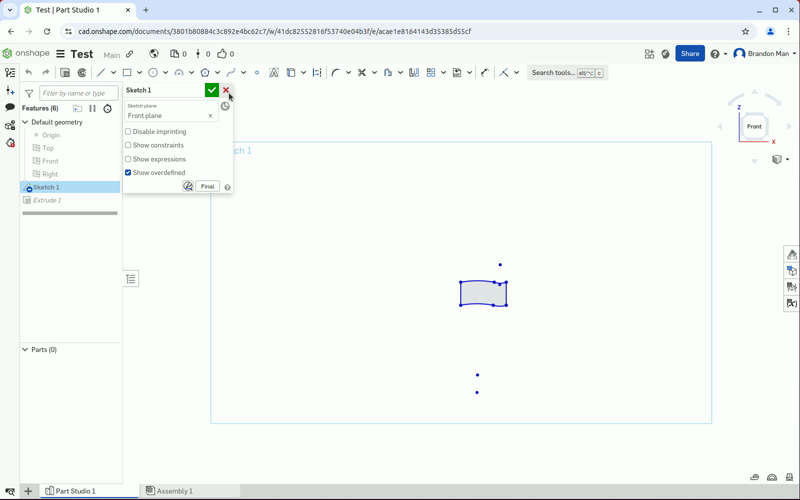
click(229, 92)
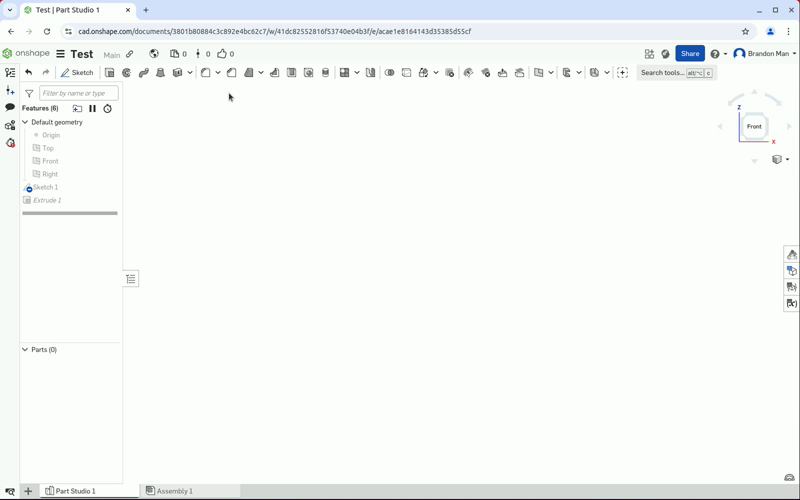
mouse_move(73, 352)
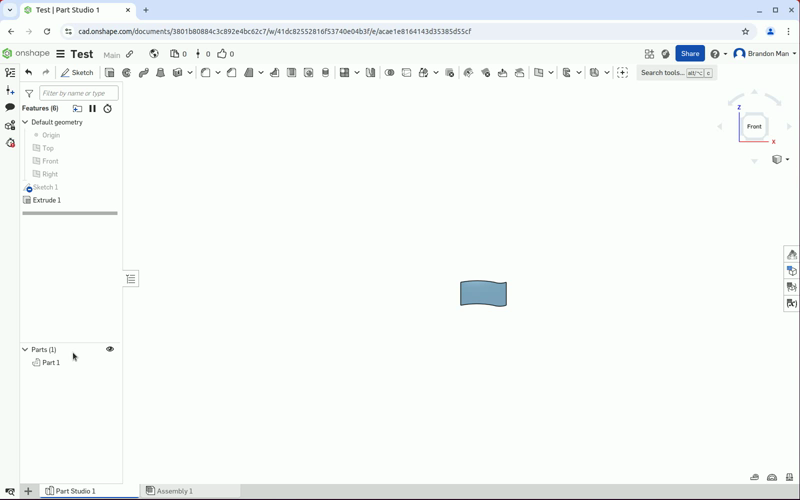
key(y)
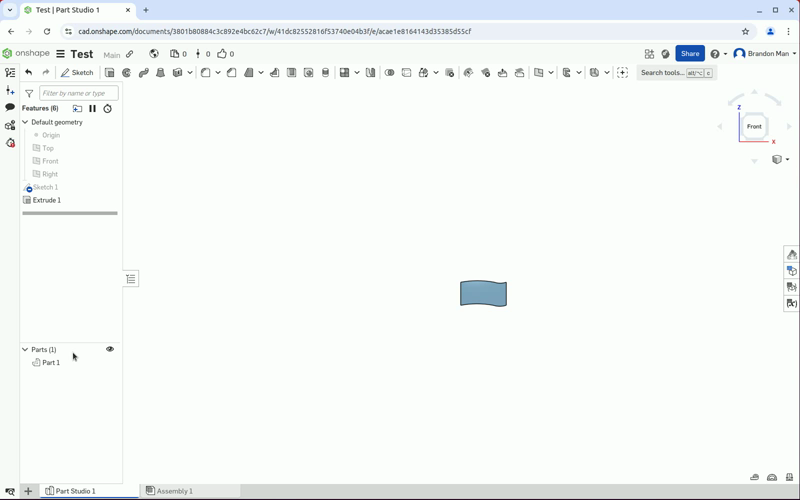
key(shift+p)
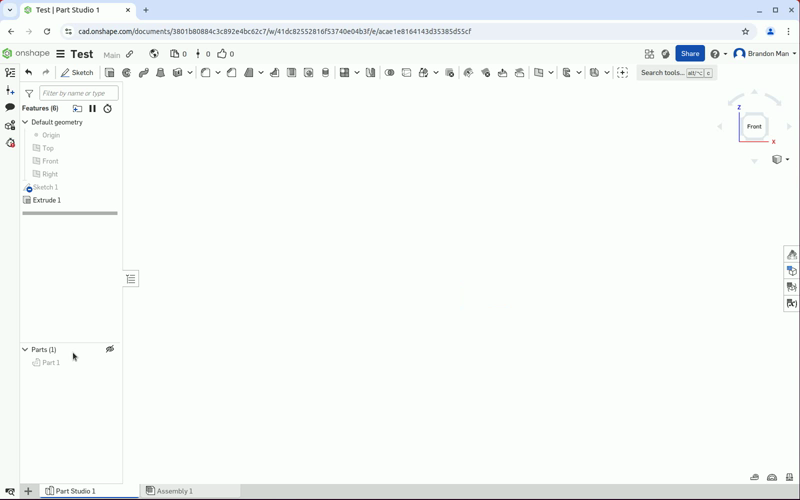
key(space)
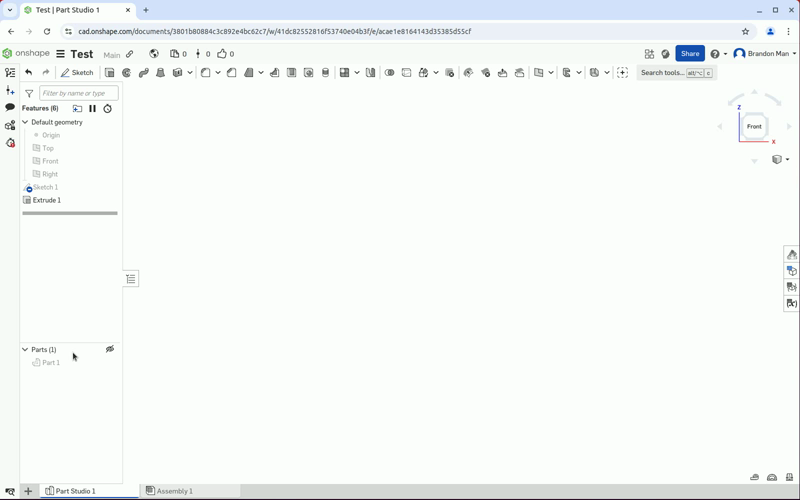
key_down(shift)
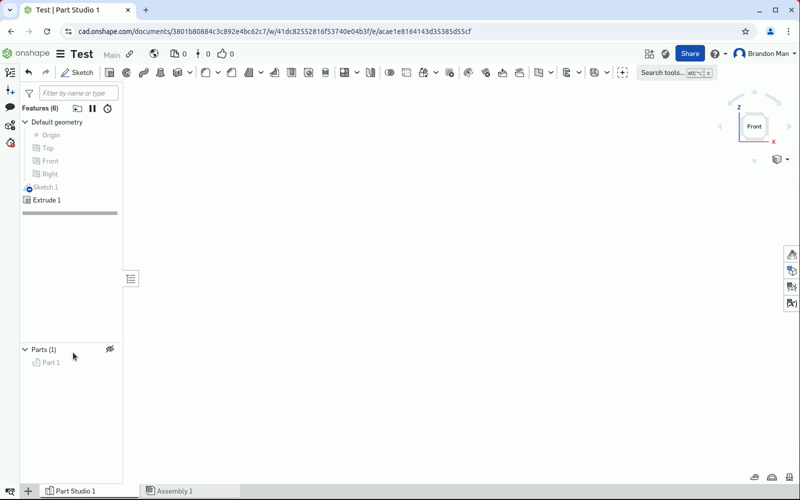
key(down)
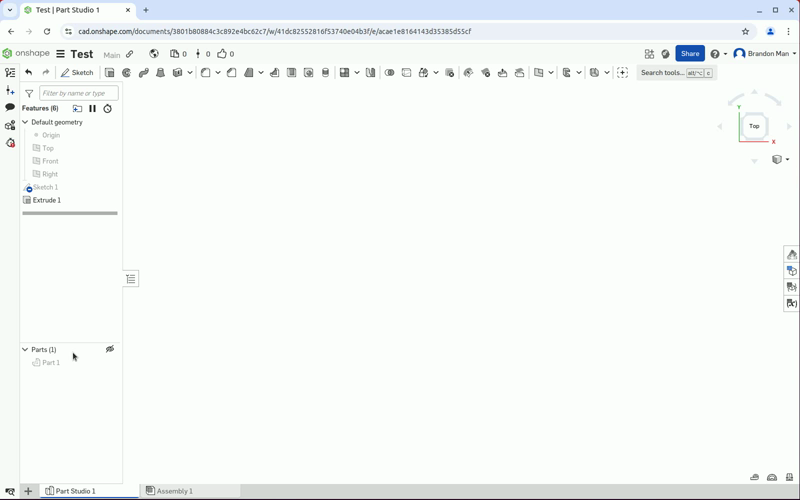
key_up(shift)
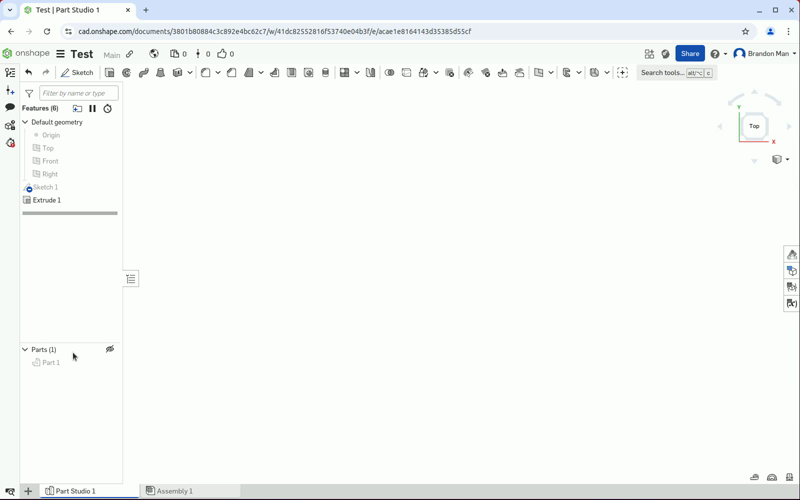
mouse_move(73, 352)
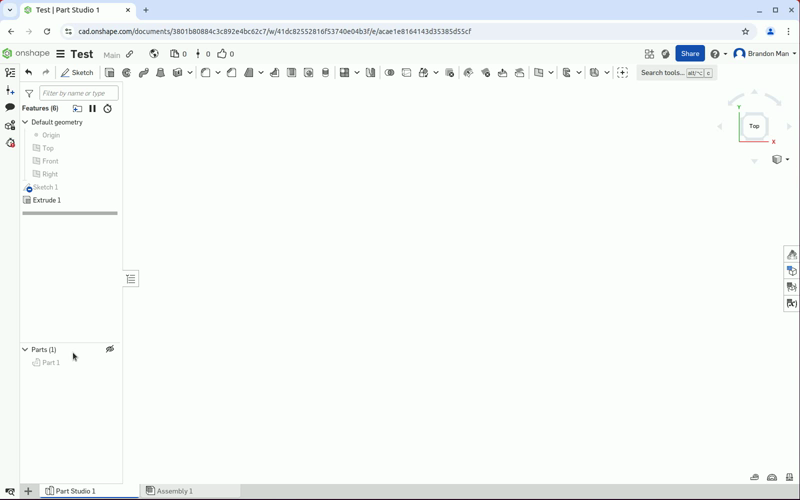
key(shift+y)
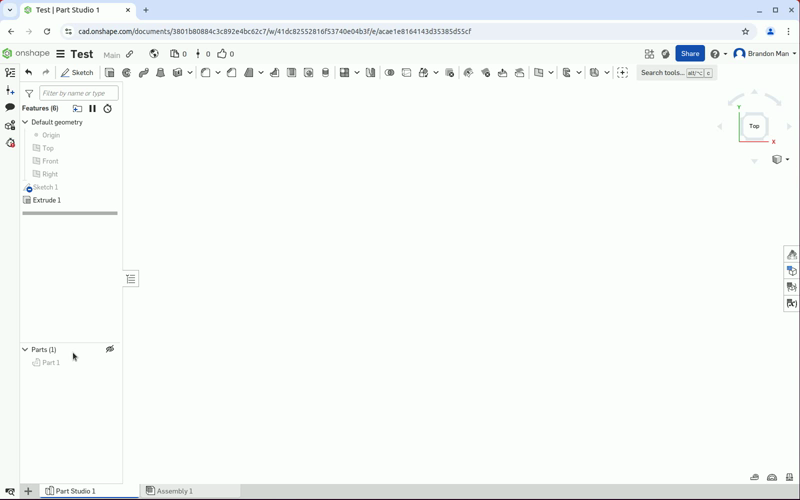
key(shift+s)
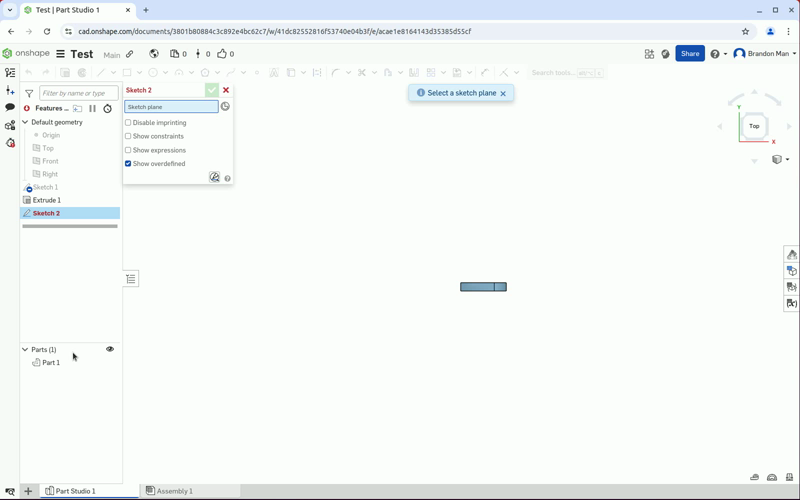
mouse_move(73, 150)
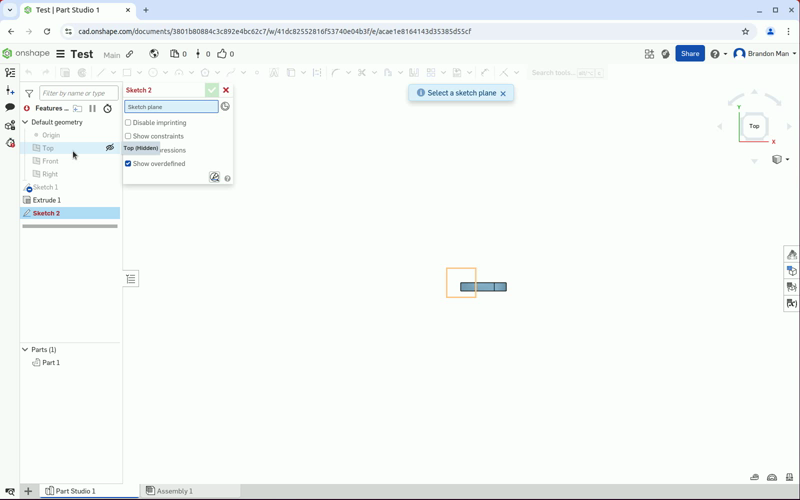
click(73, 150)
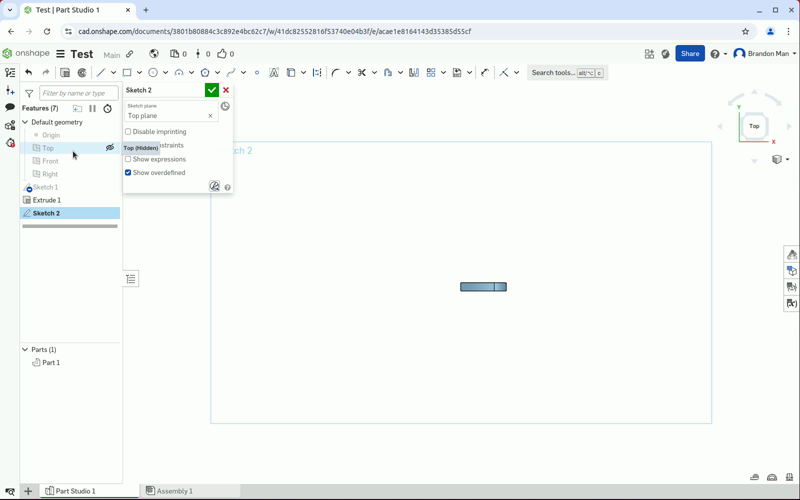
mouse_move(73, 352)
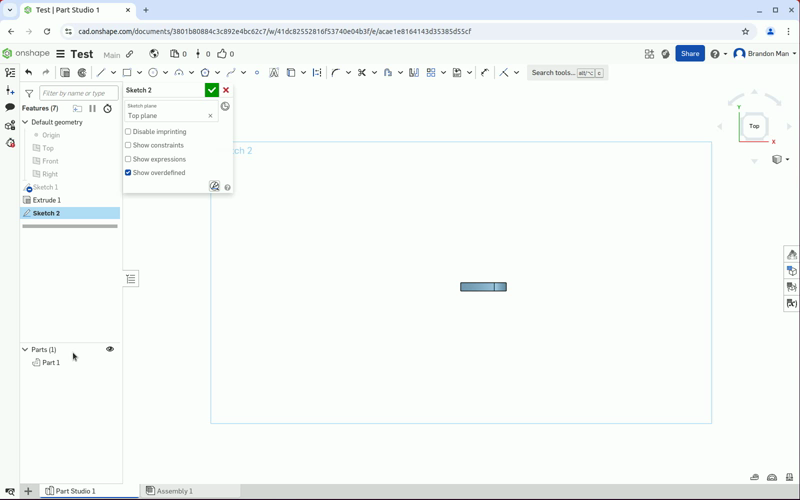
key(y)
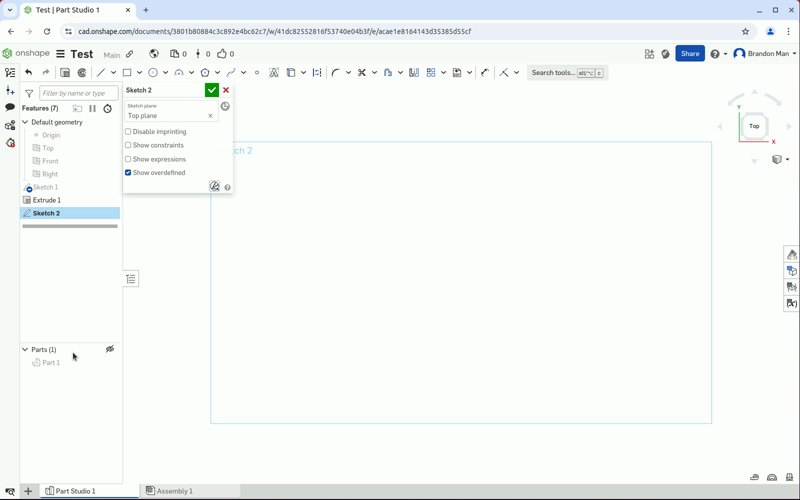
key(c)
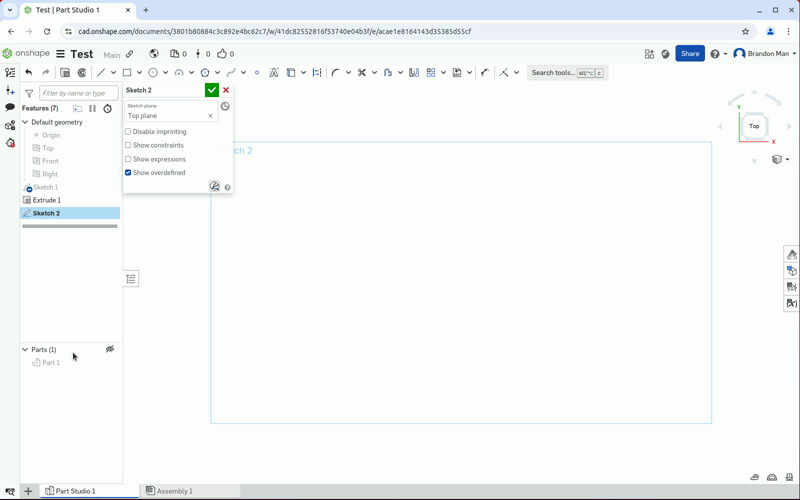
key_down(shift)
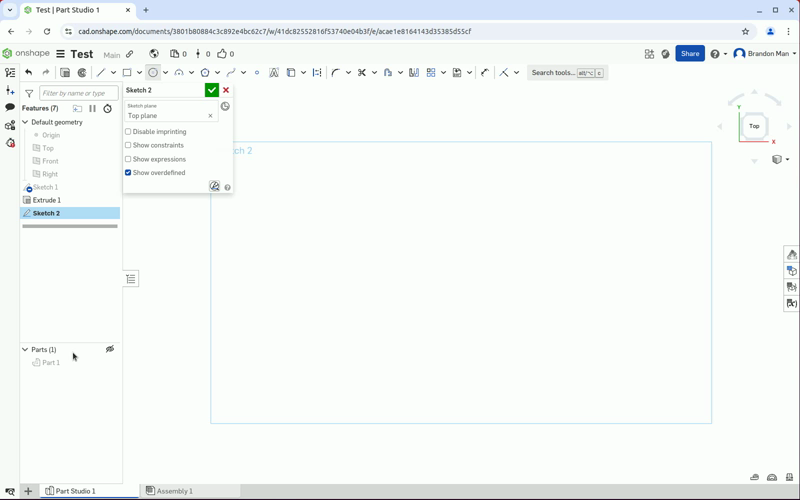
mouse_move(454, 287)
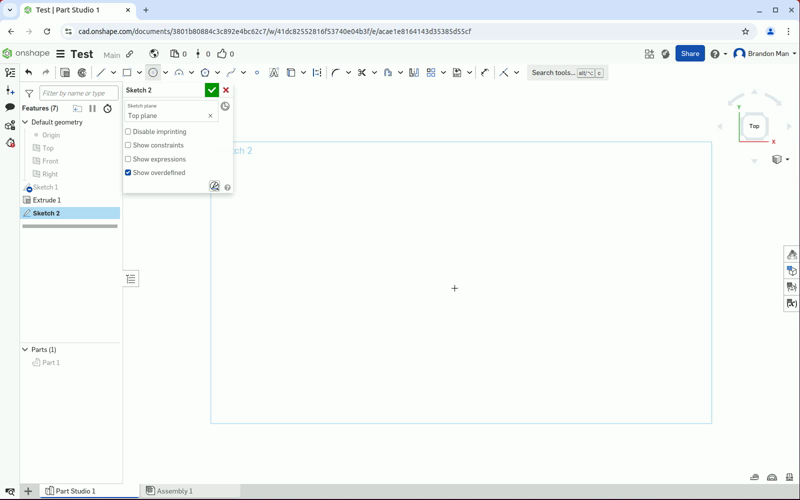
click(454, 287)
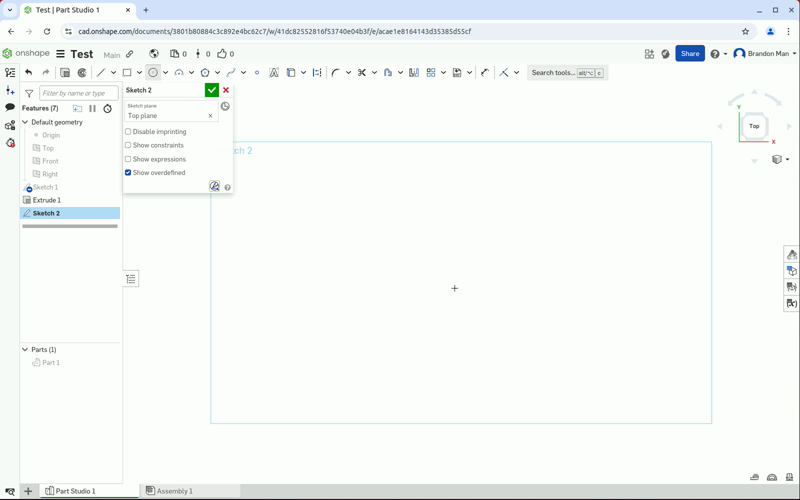
key_up(shift)
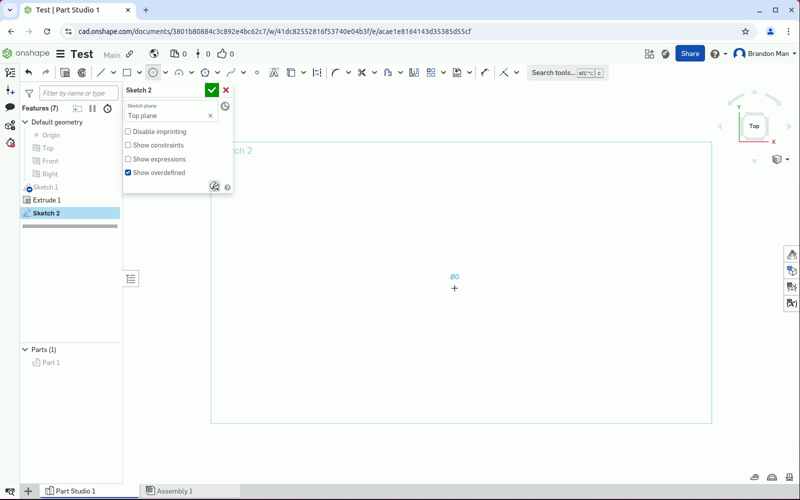
mouse_move(462, 287)
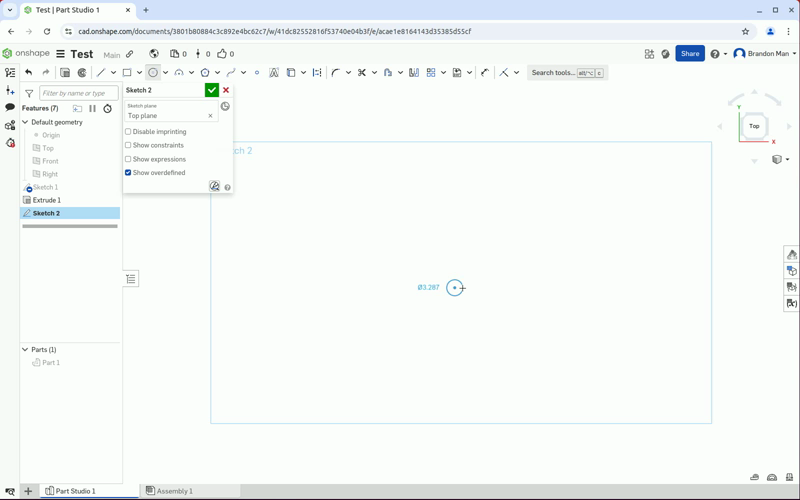
click(462, 287)
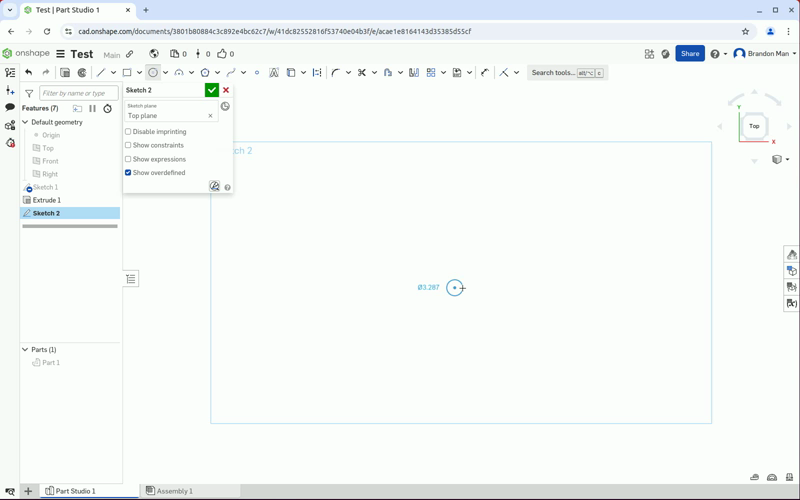
key(esc)
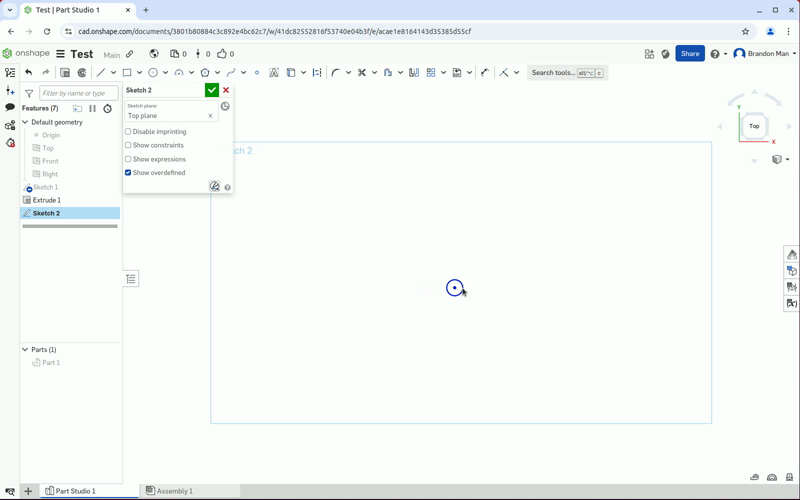
mouse_move(450, 283)
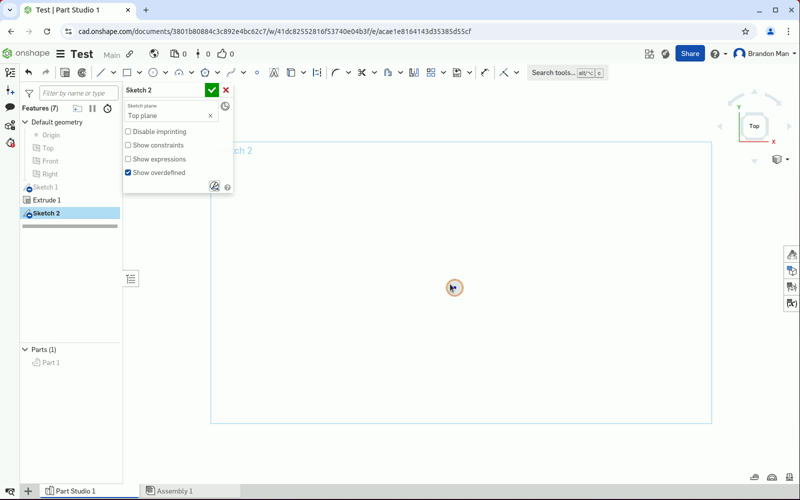
scroll(6)
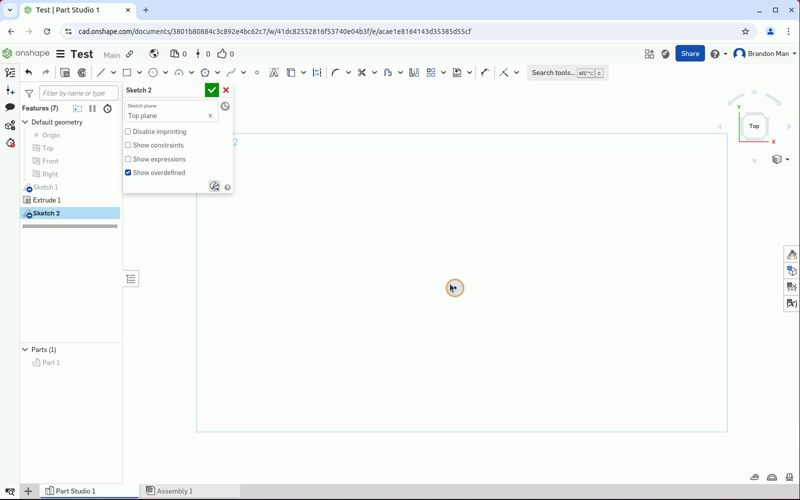
scroll(6)
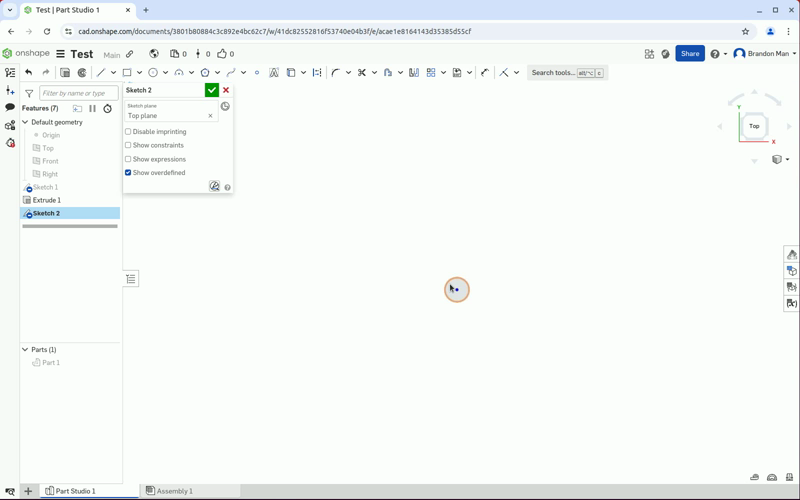
scroll(6)
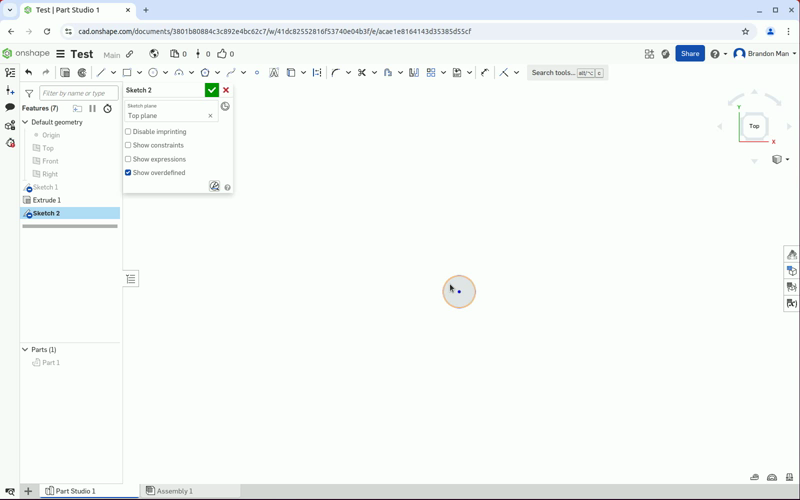
scroll(6)
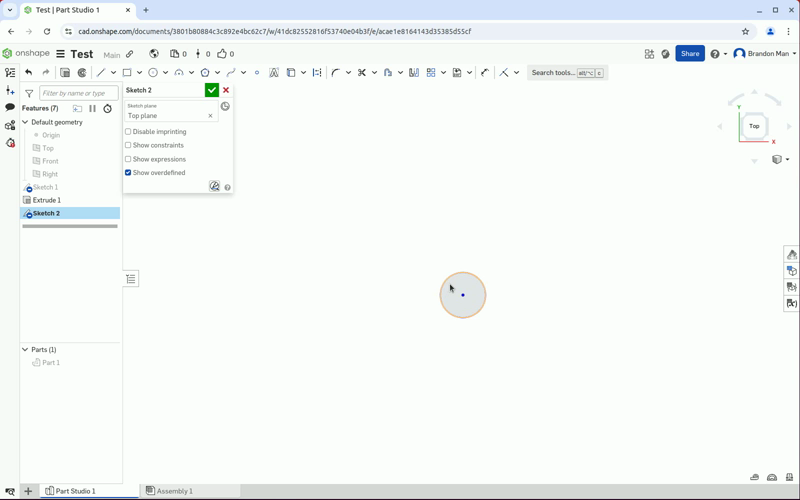
scroll(6)
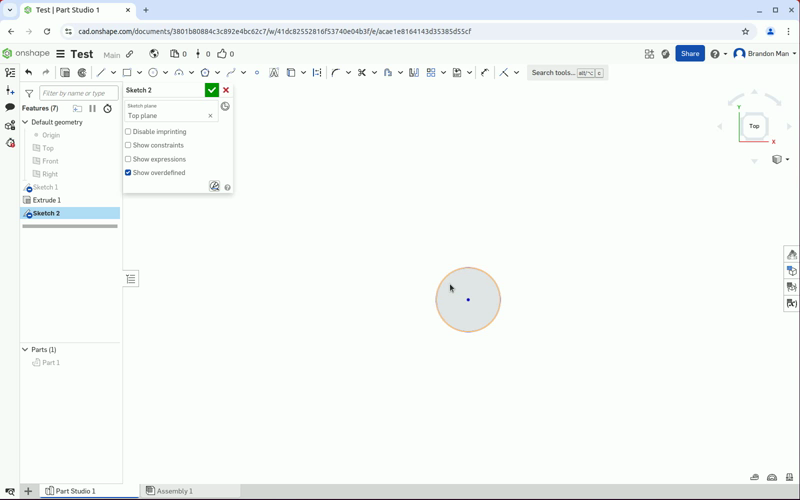
scroll(6)
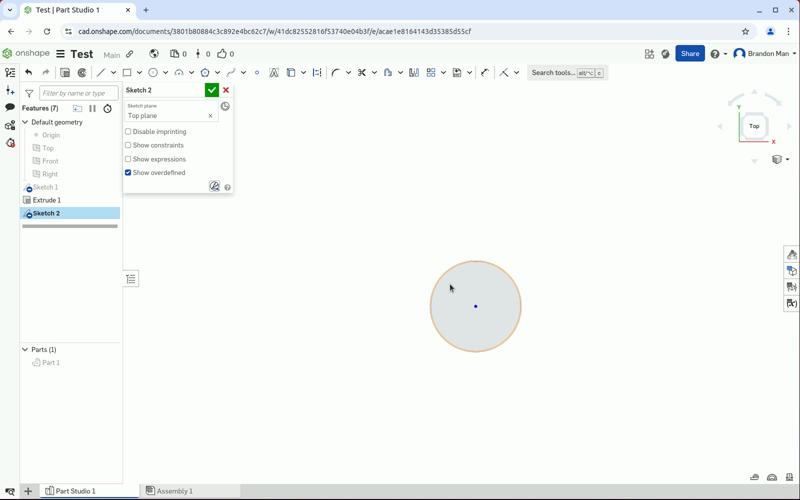
scroll(6)
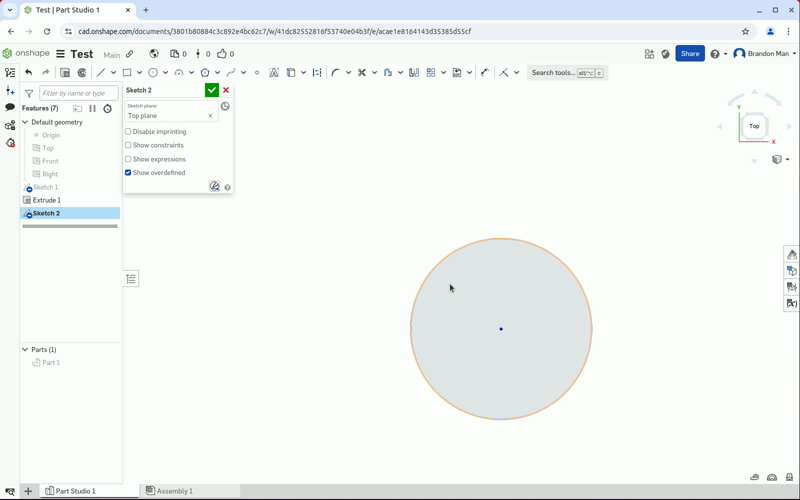
click(450, 283)
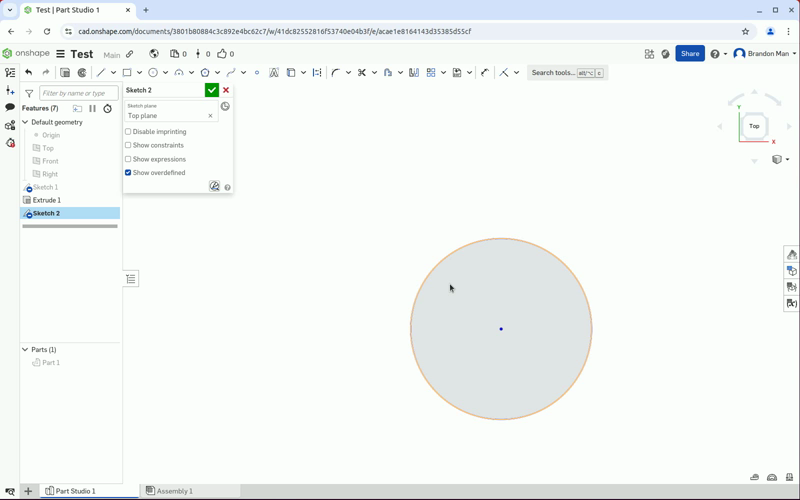
scroll(-6)
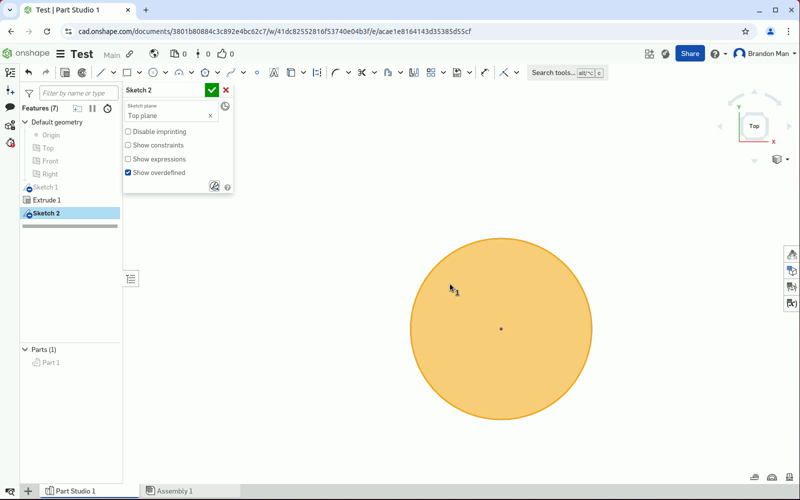
scroll(-6)
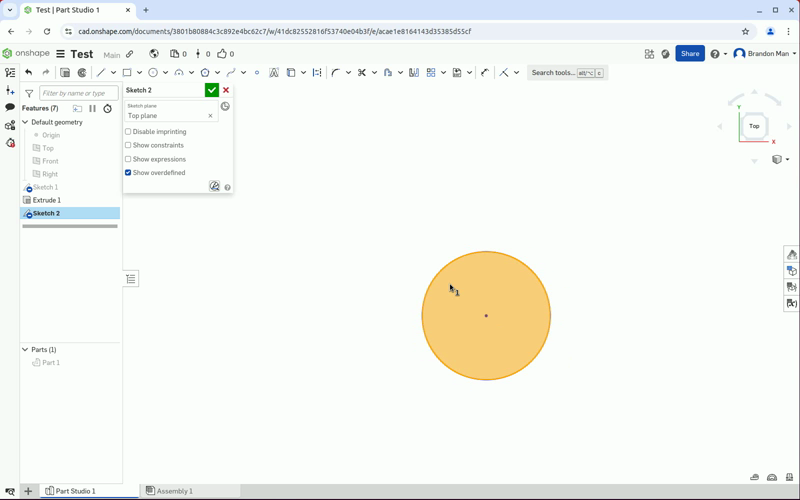
scroll(-6)
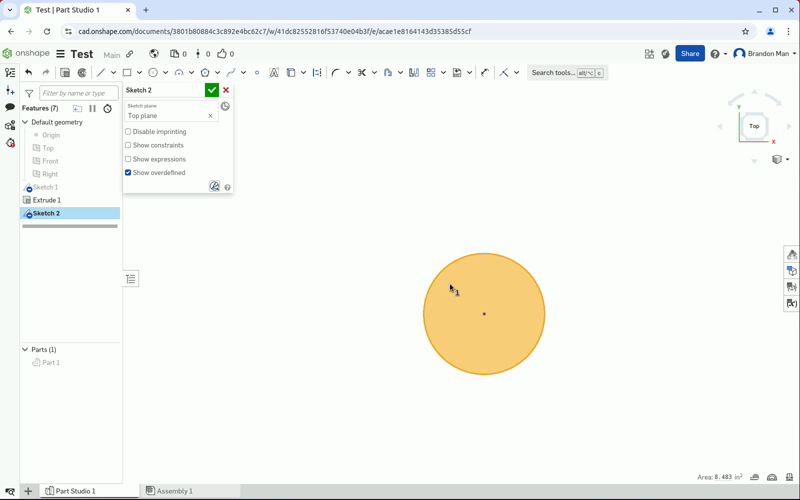
scroll(-6)
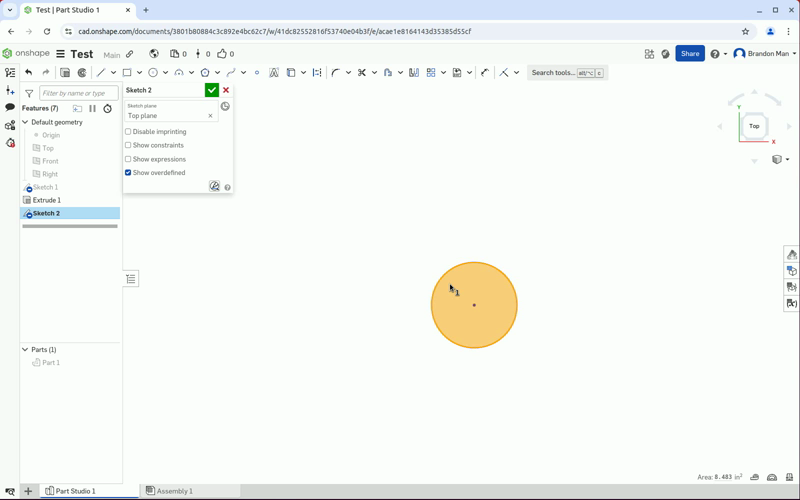
scroll(-6)
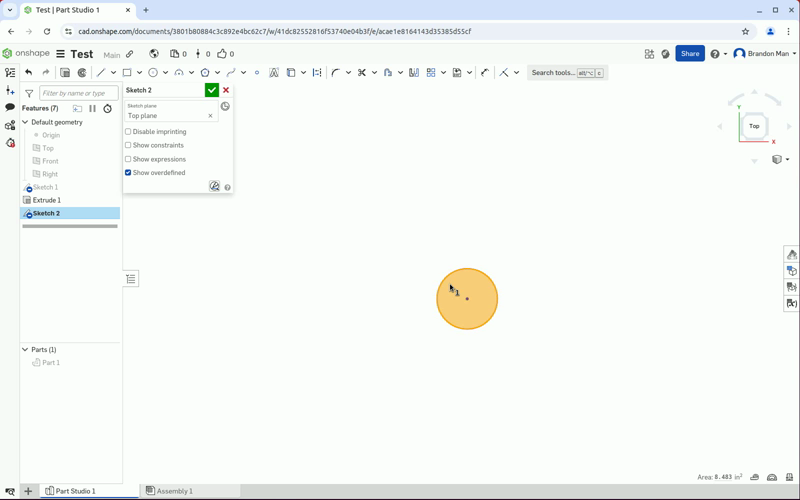
scroll(-6)
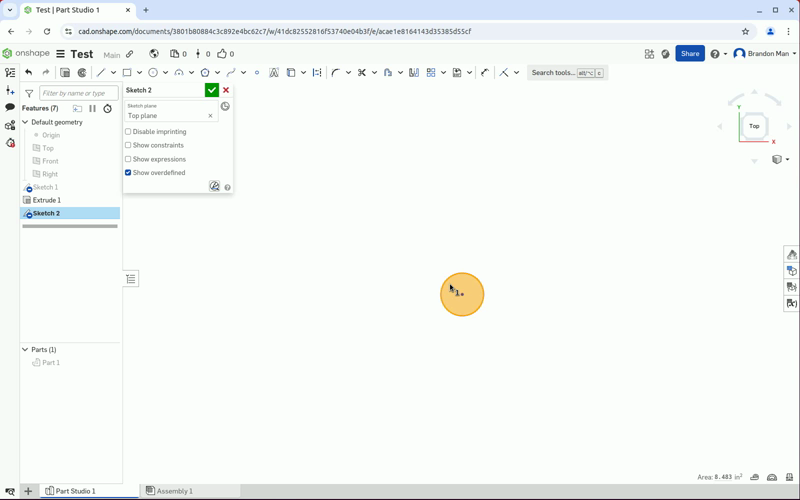
scroll(-6)
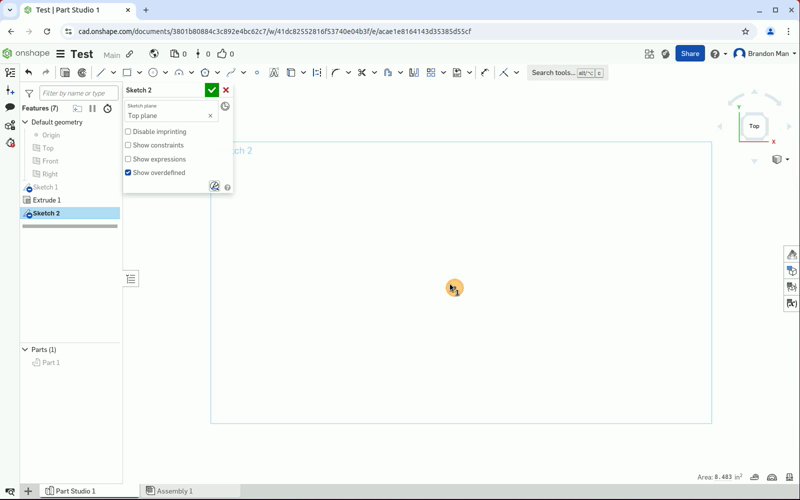
mouse_move(73, 352)
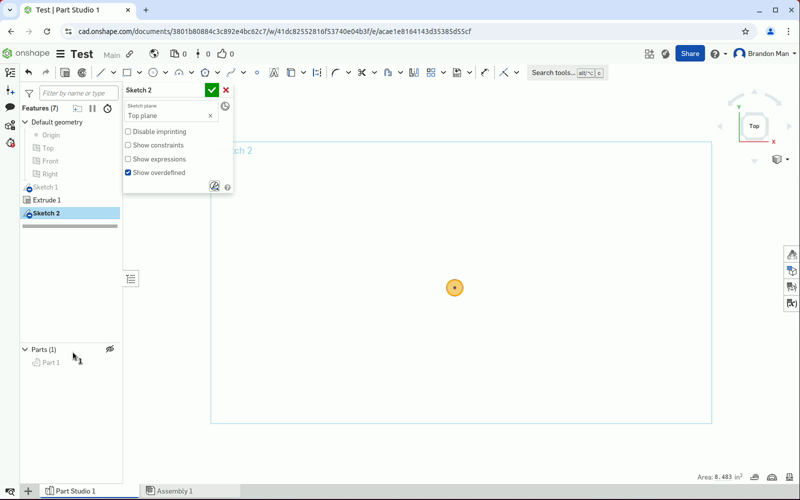
key(shift+y)
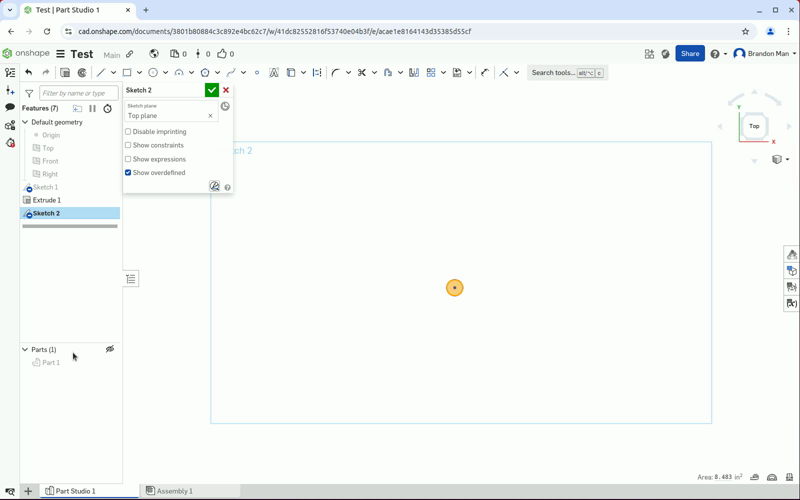
key(shift+e)
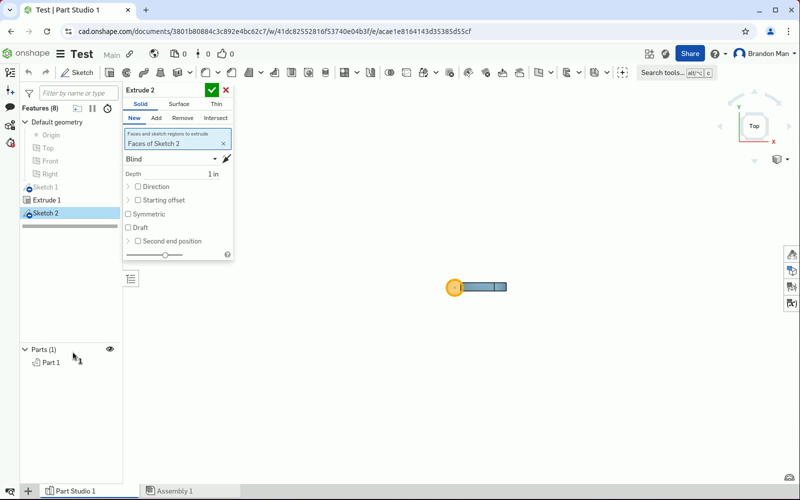
mouse_move(143, 106)
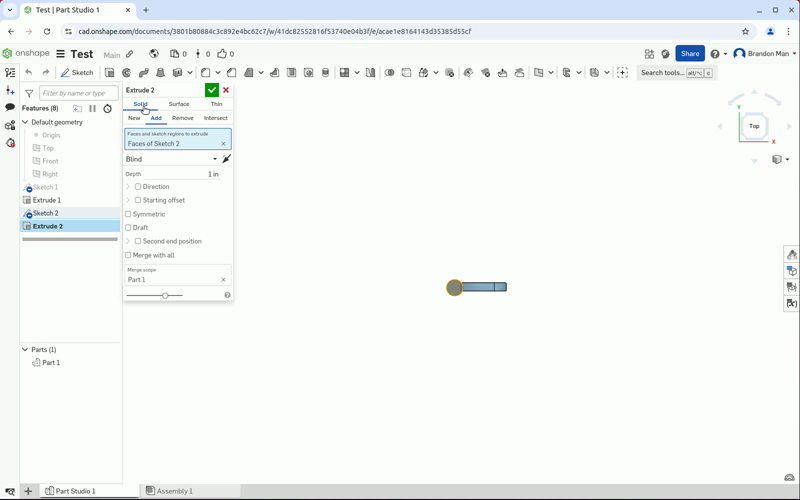
click(143, 106)
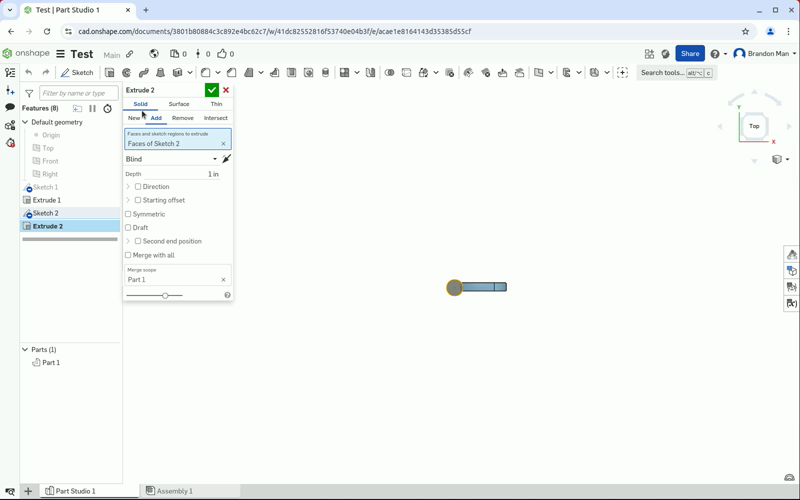
mouse_move(137, 120)
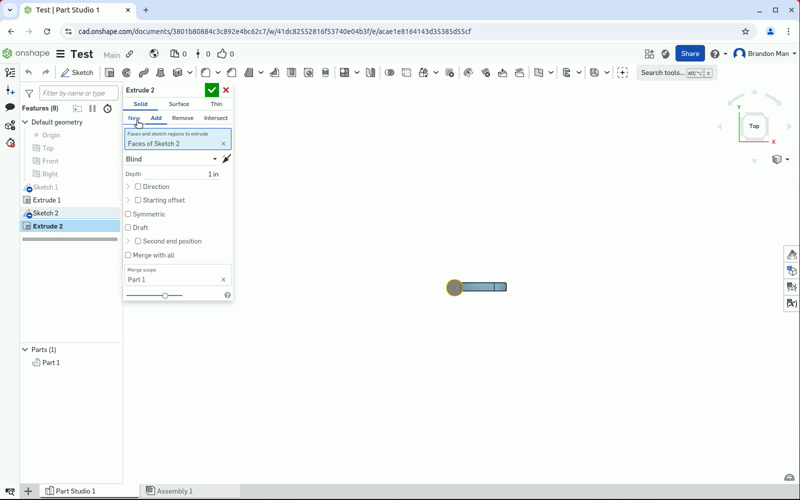
click(137, 120)
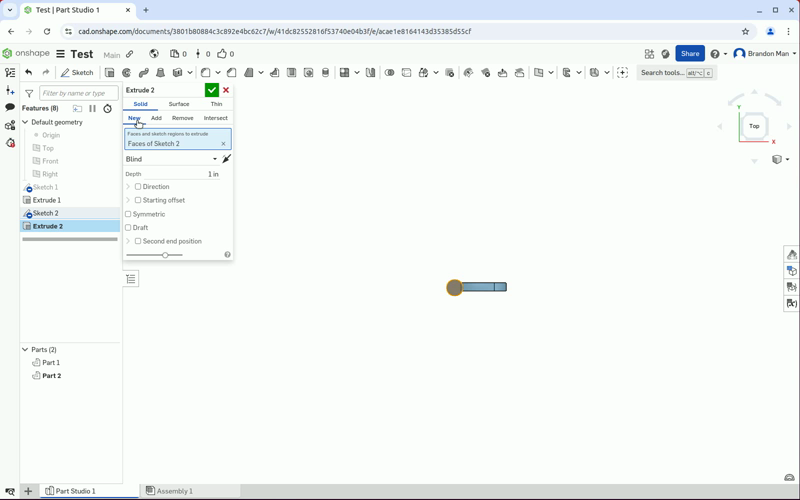
key(tab, 4)
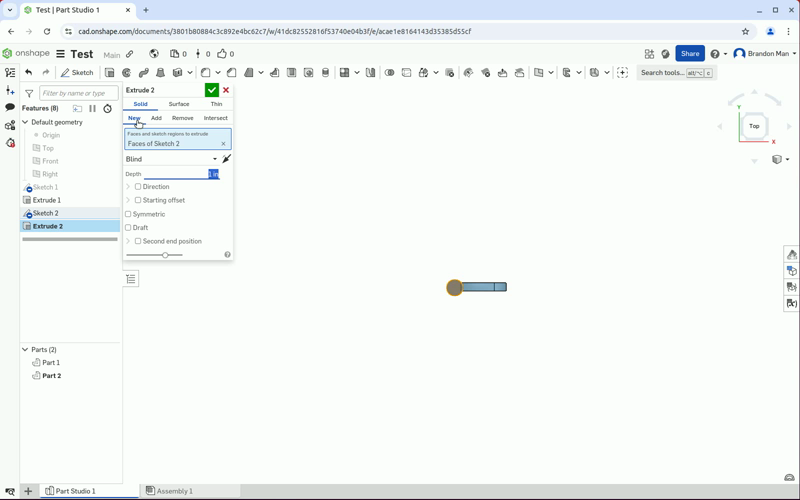
text(-23.108)
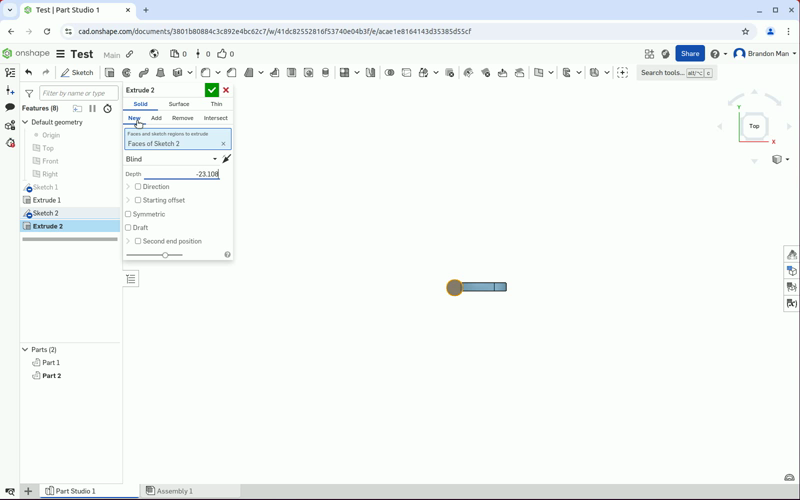
key(enter)
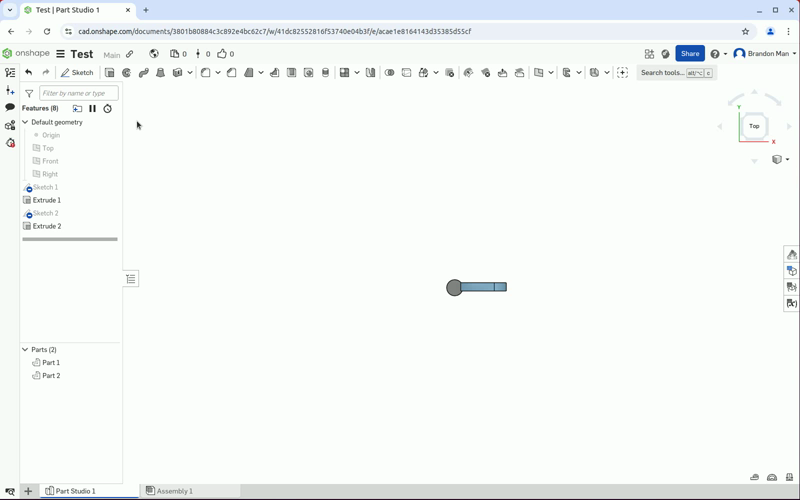
key(shift+h)
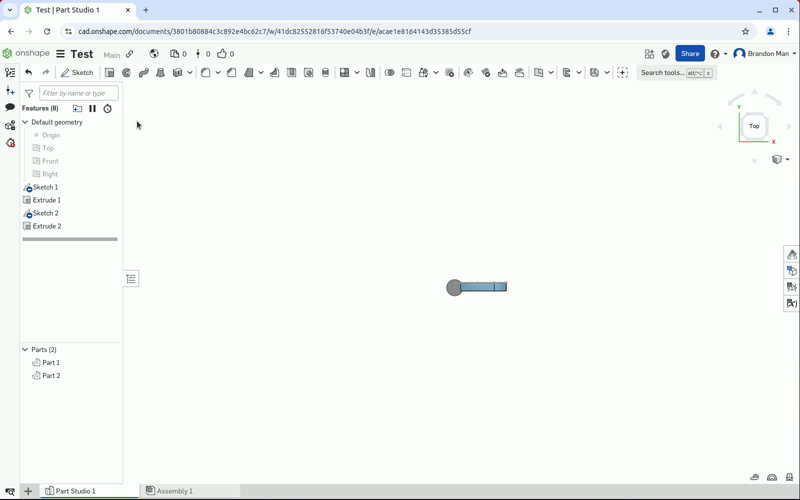
key(shift+h)
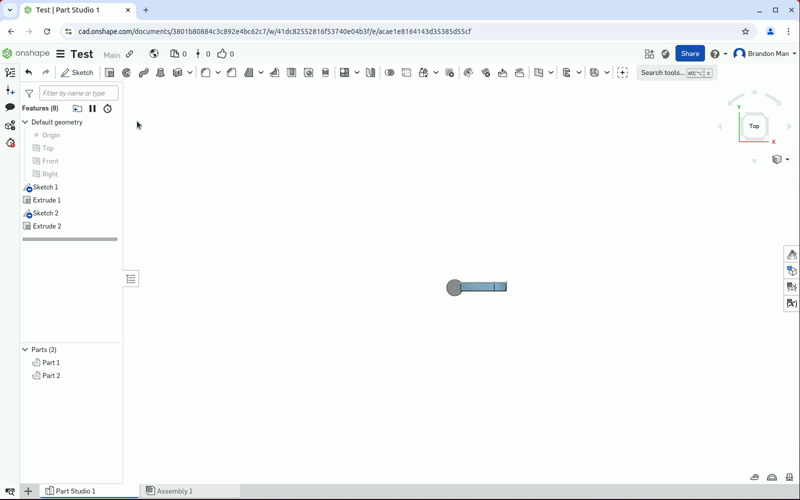
key(shift+7)
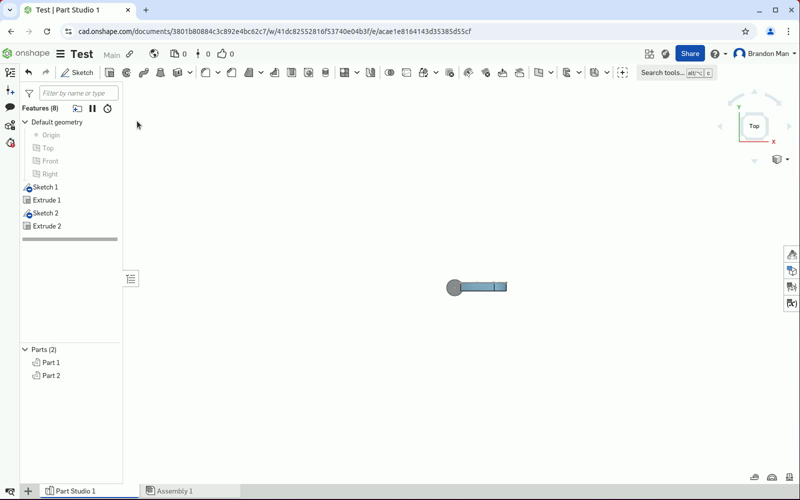
key(up, 3)
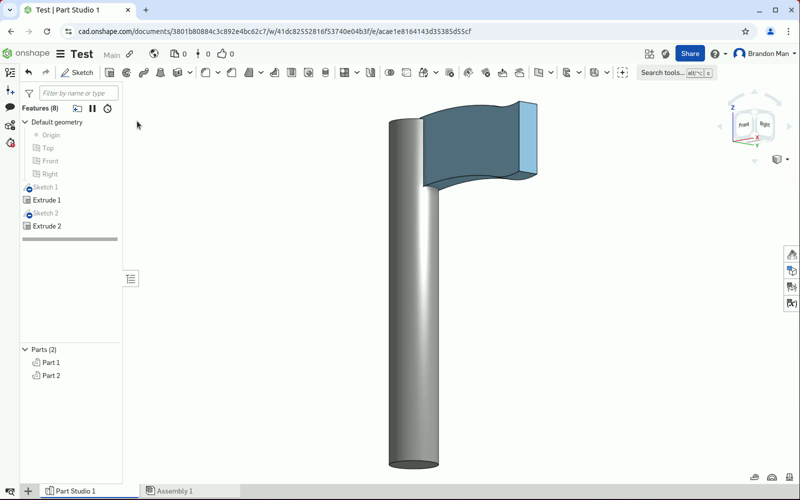
key(left, 3)
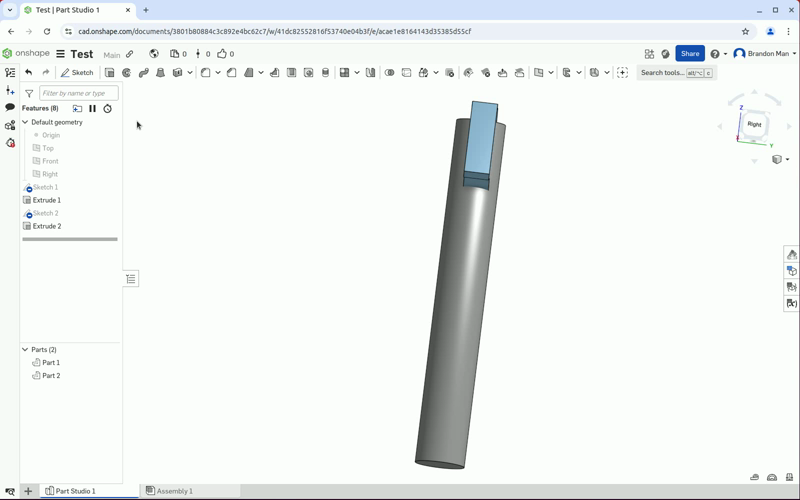
key(right, 3)
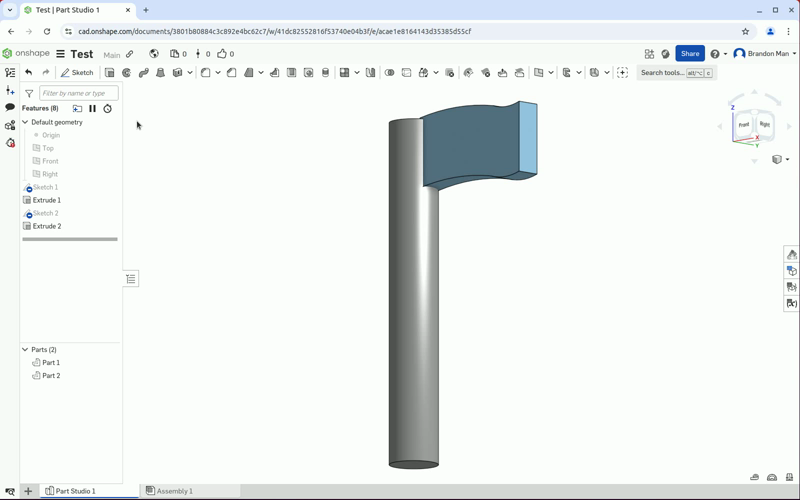
key(down, 3)
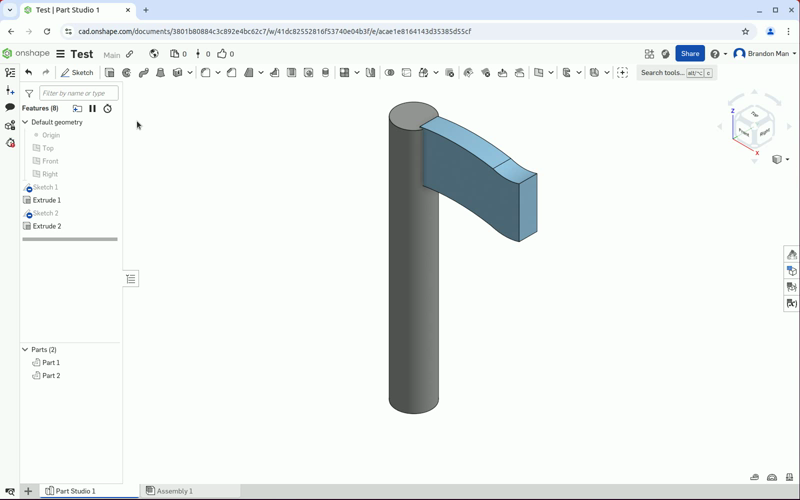
mouse_move(73, 189)
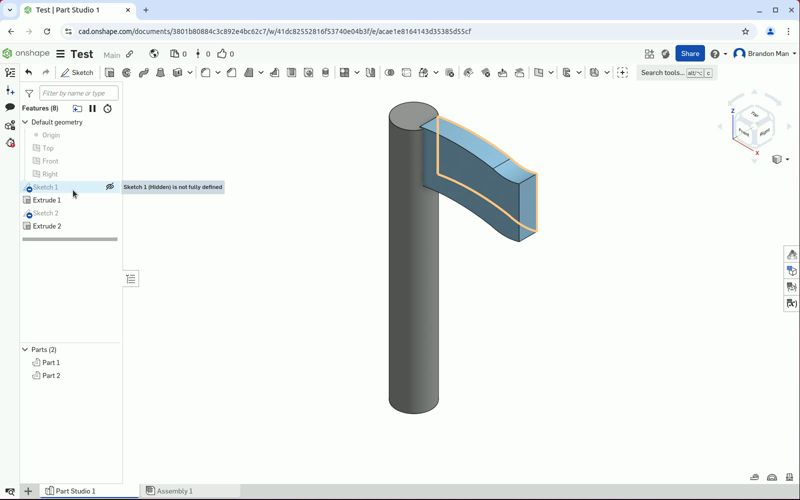
click(73, 189)